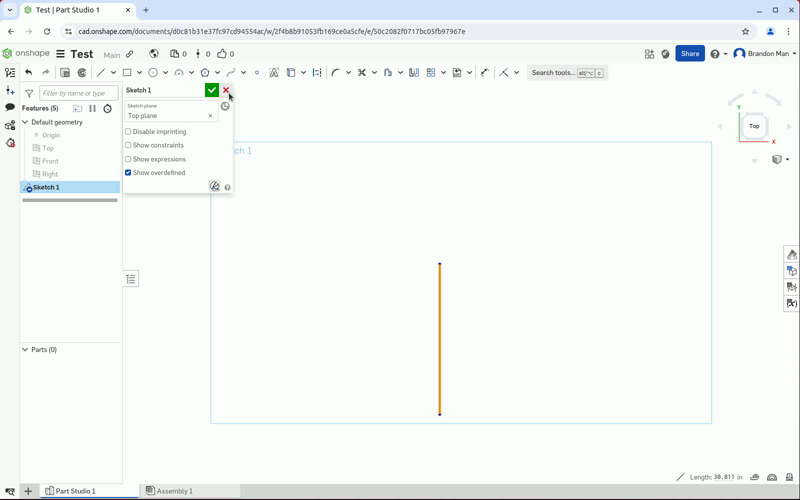
key(shift+h)
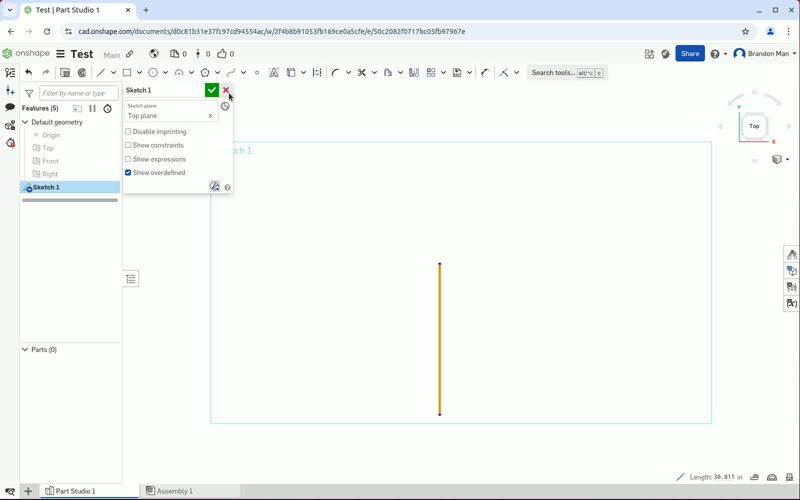
key(shift+s)
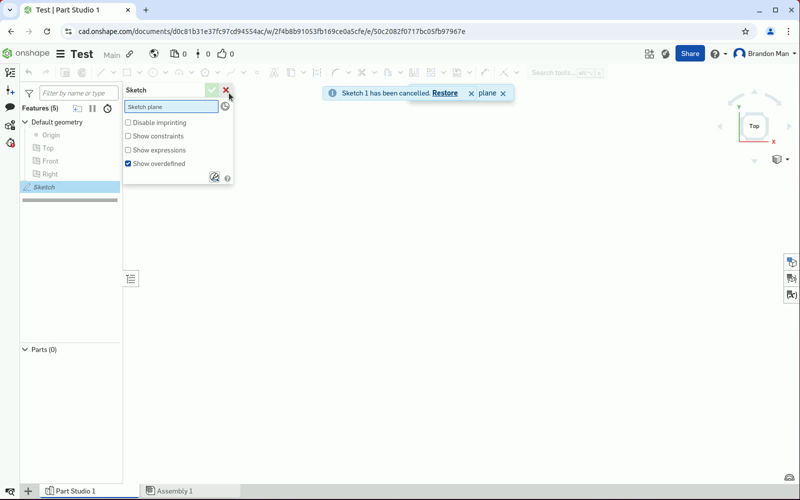
mouse_move(73, 150)
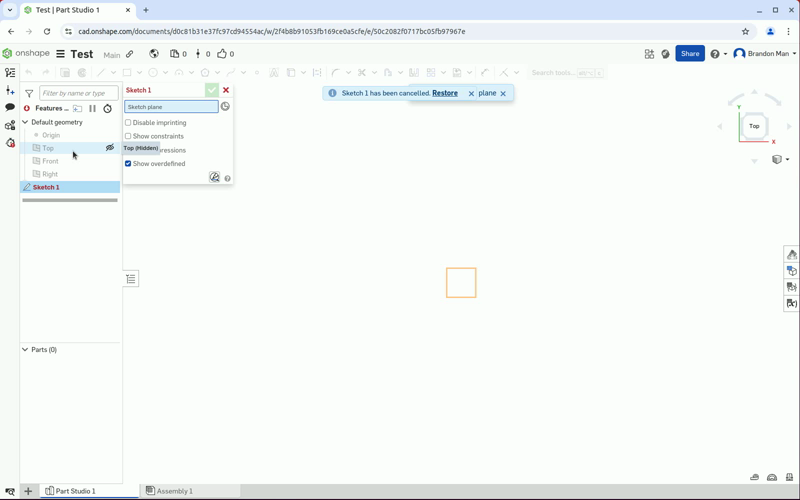
click(73, 150)
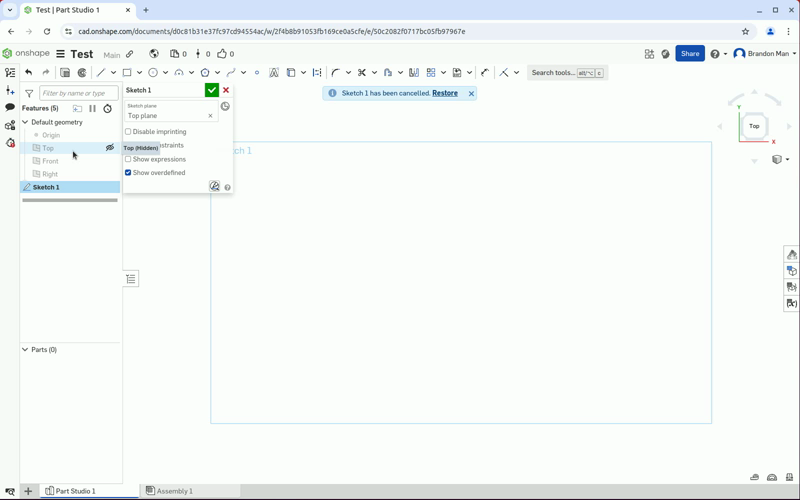
mouse_move(73, 352)
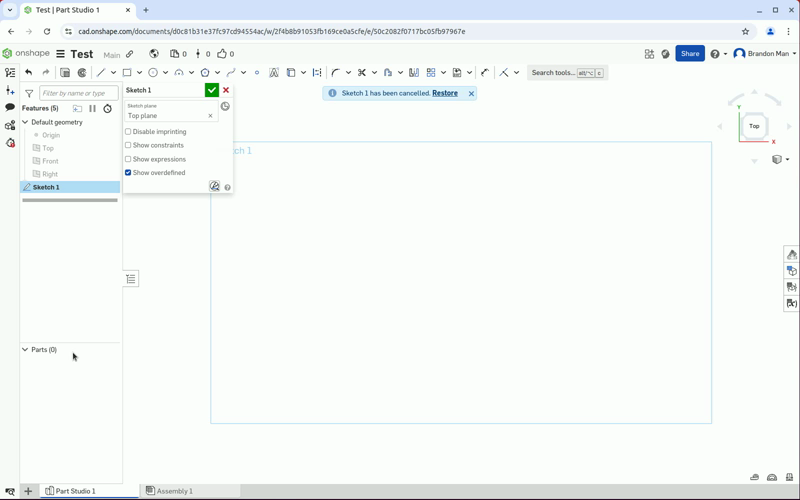
key(y)
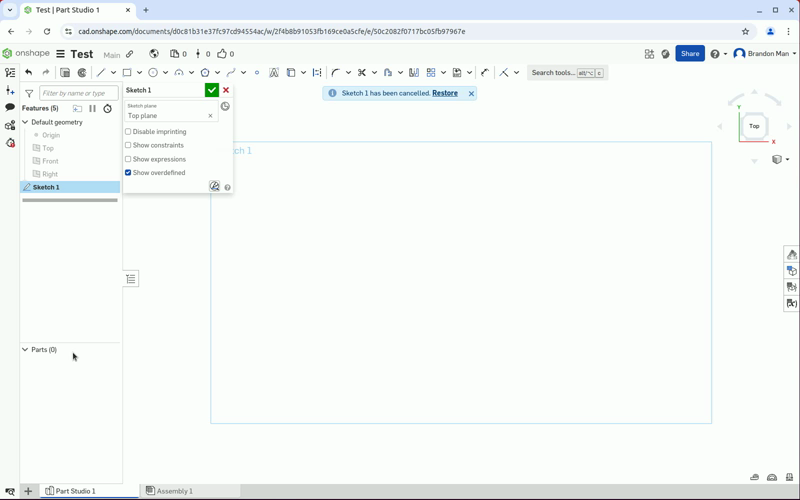
key(a)
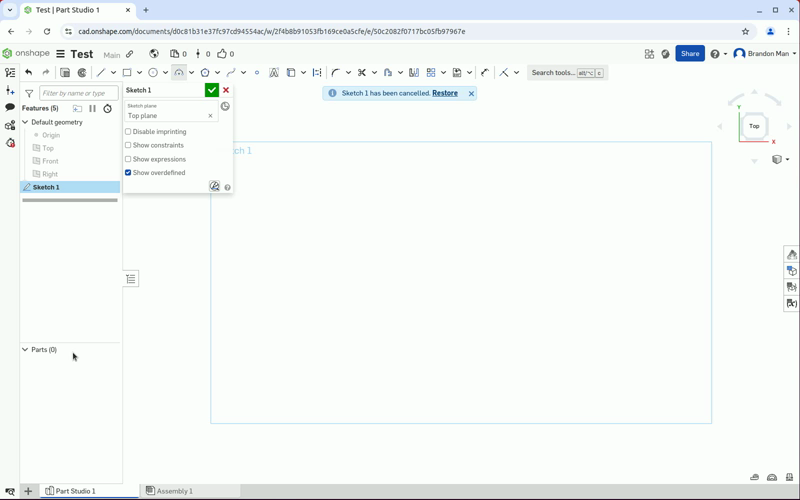
key_down(shift)
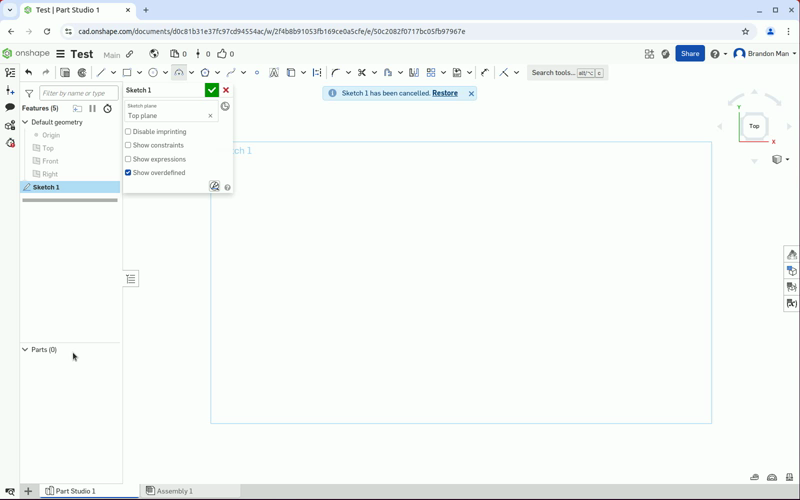
mouse_move(460, 303)
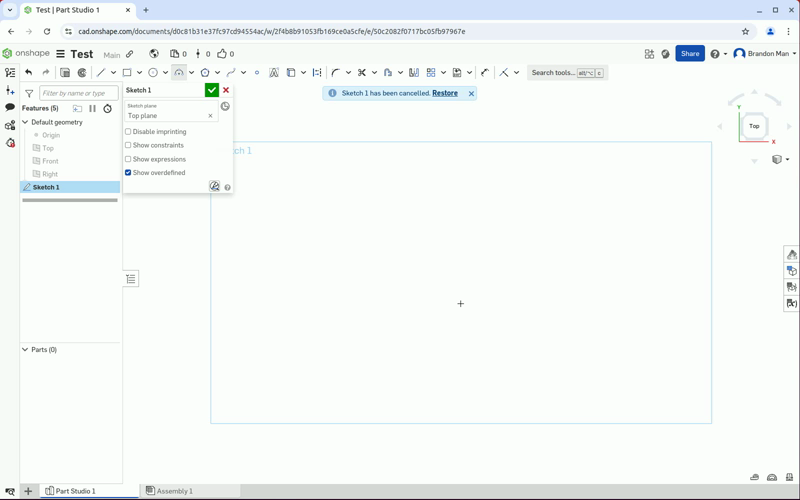
click(460, 303)
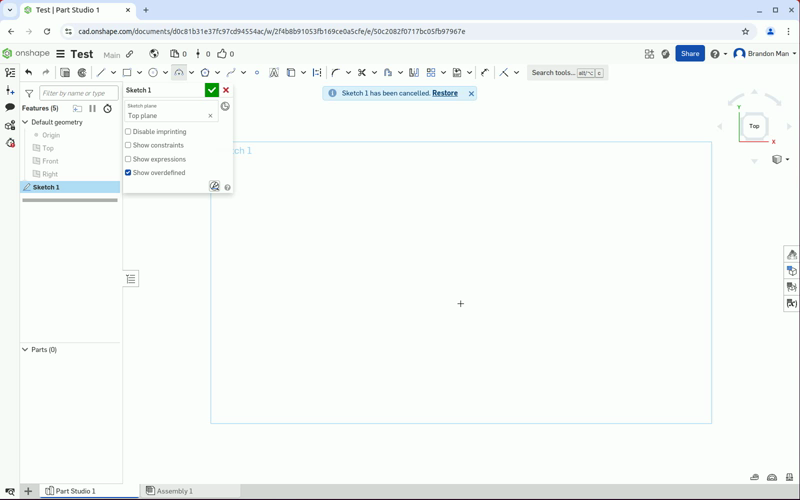
key_up(shift)
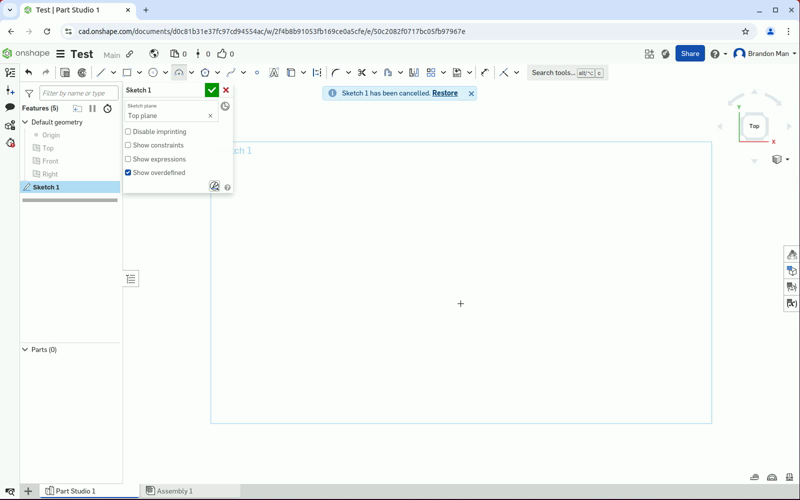
key_down(shift)
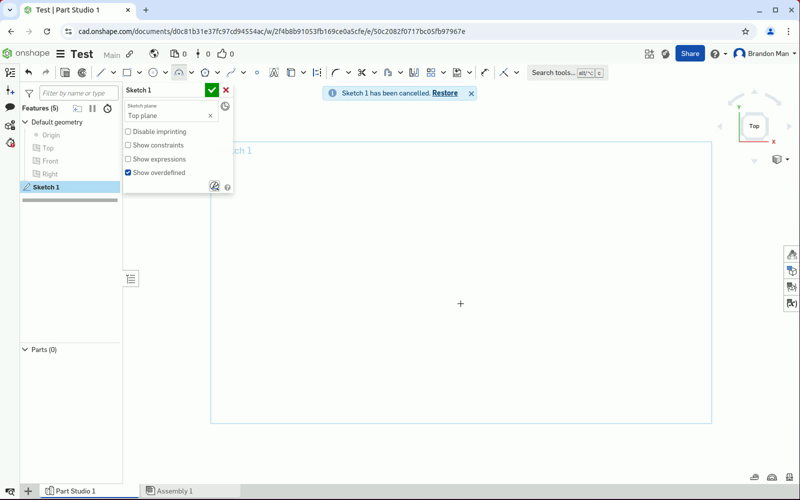
mouse_move(460, 262)
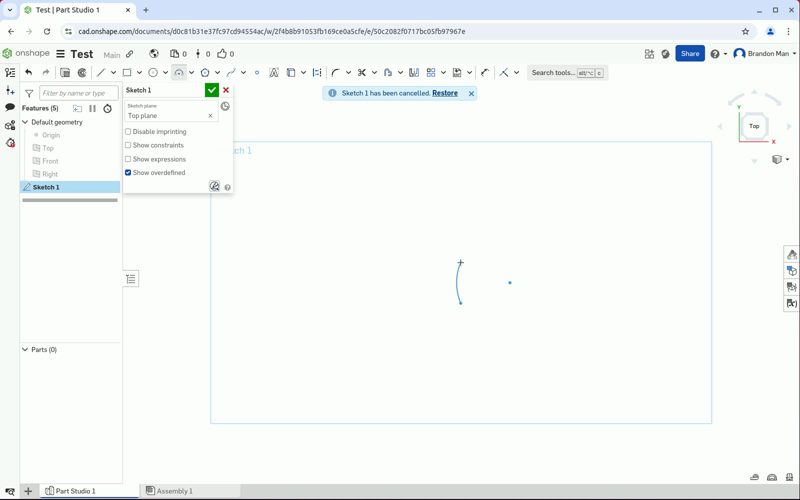
click(460, 262)
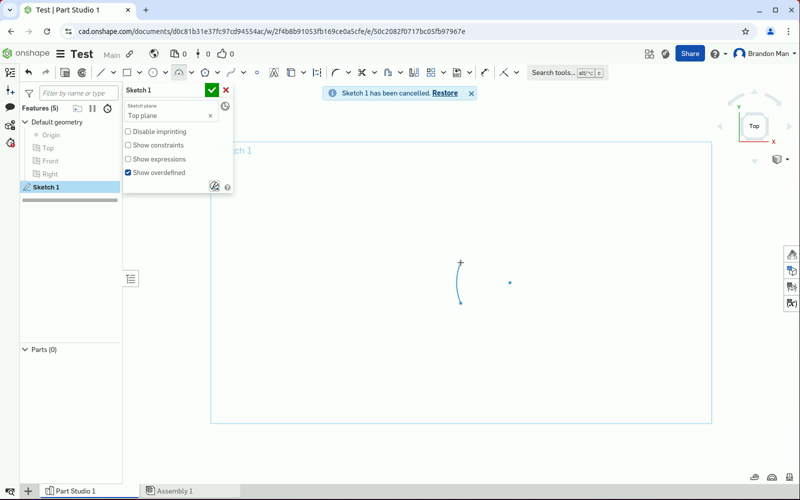
mouse_move(451, 282)
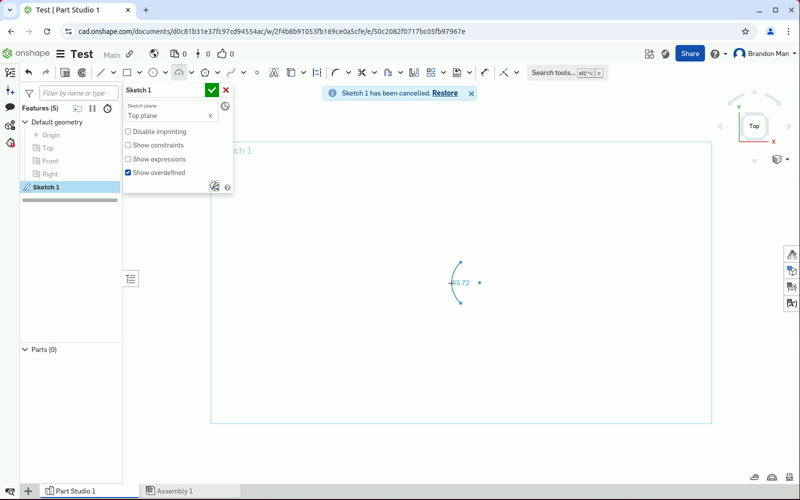
click(451, 282)
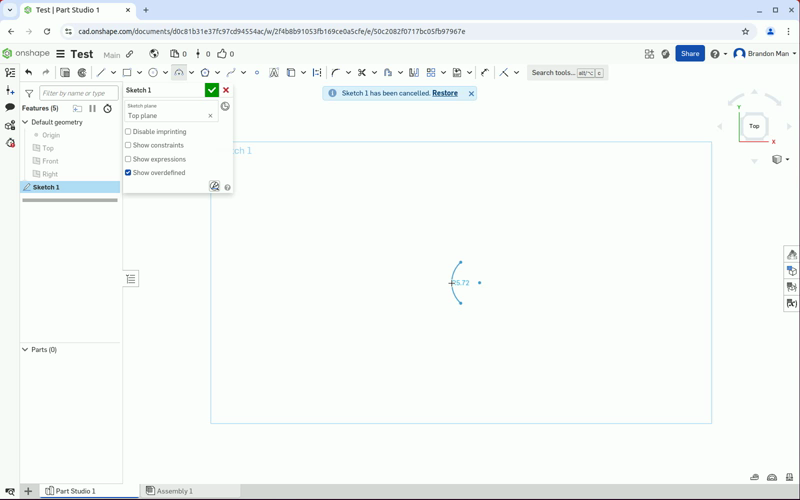
key_up(shift)
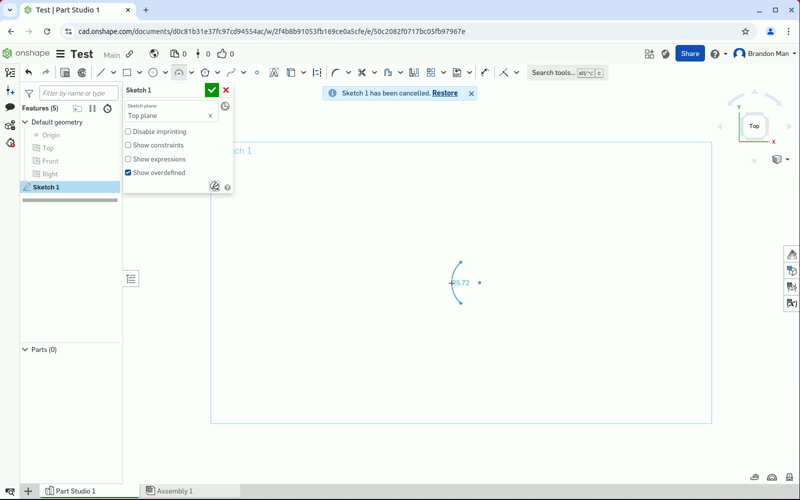
mouse_move(460, 262)
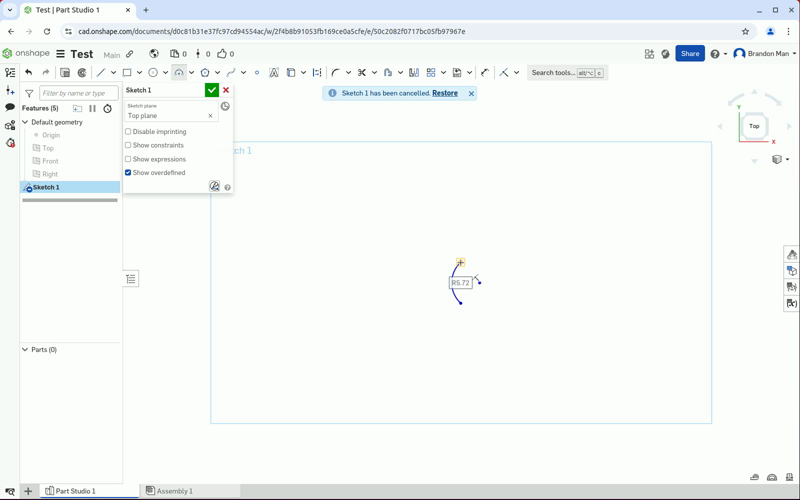
click(460, 262)
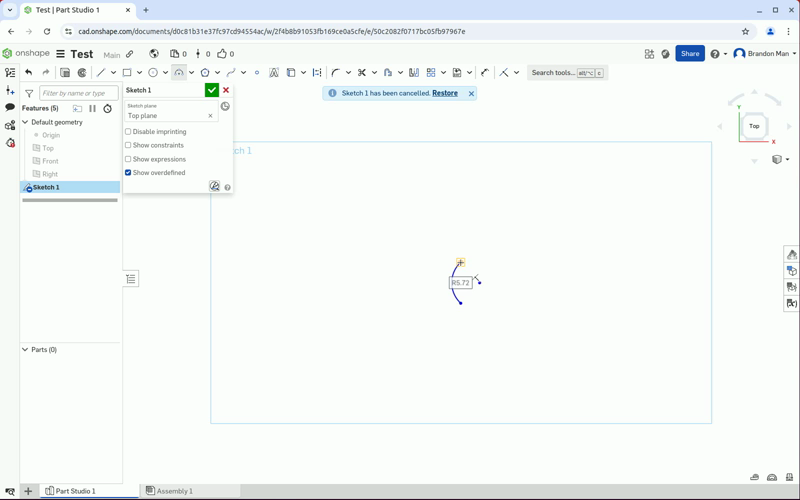
mouse_move(460, 303)
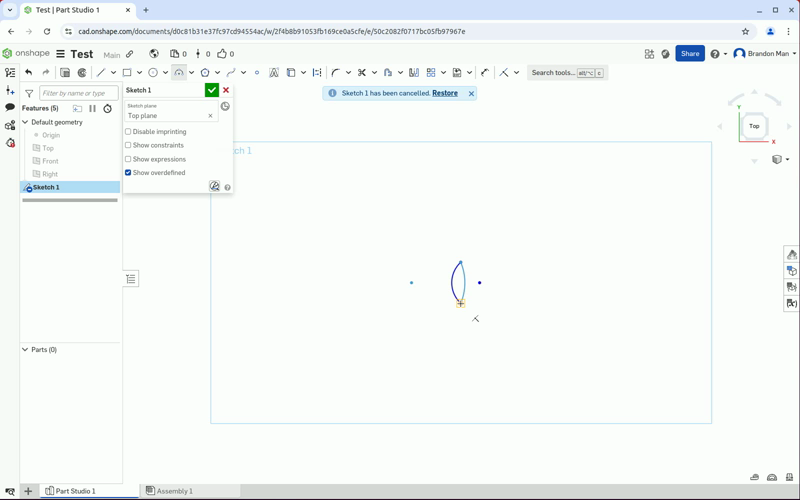
click(460, 303)
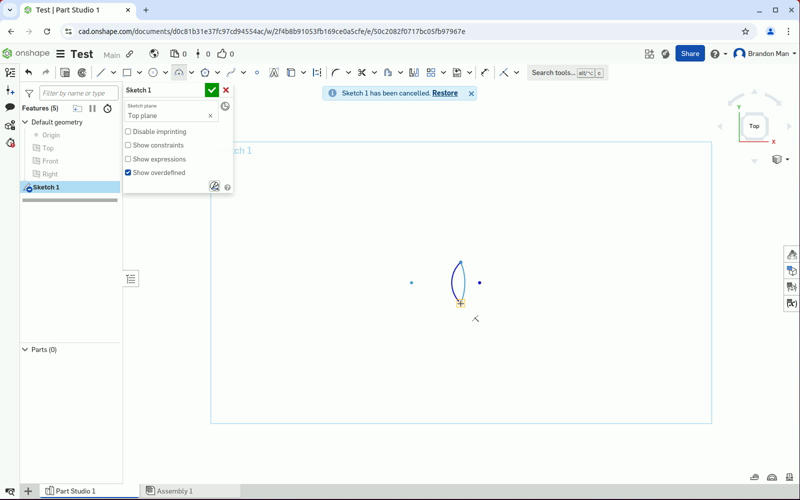
key_down(shift)
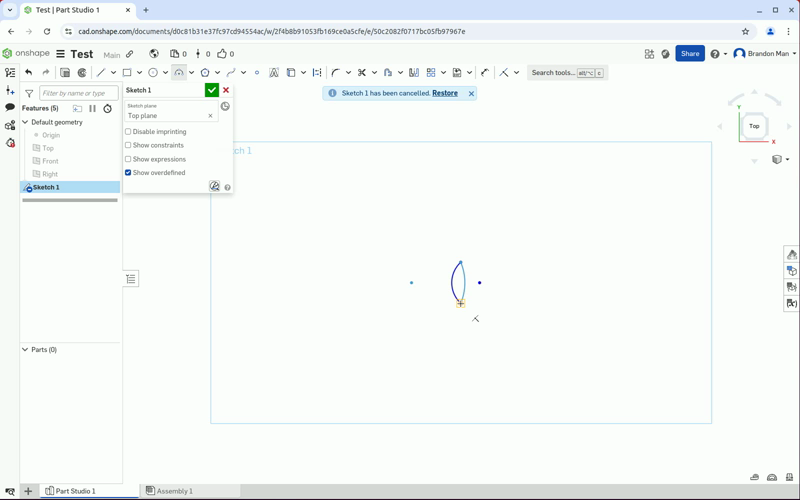
mouse_move(415, 282)
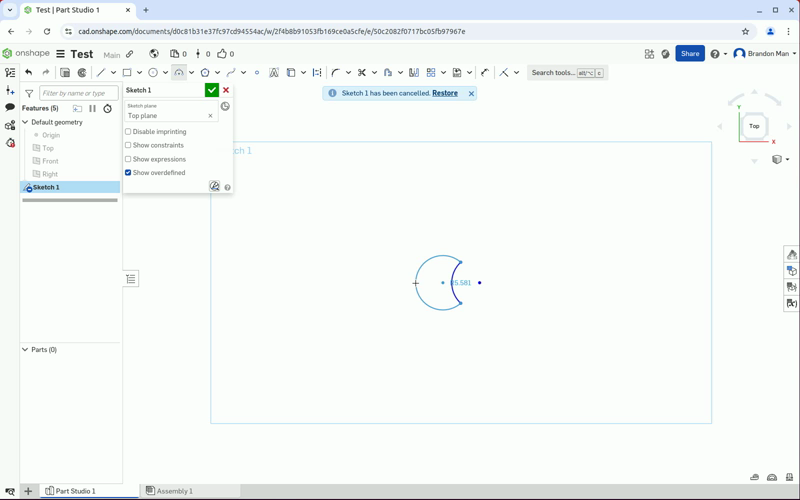
click(415, 282)
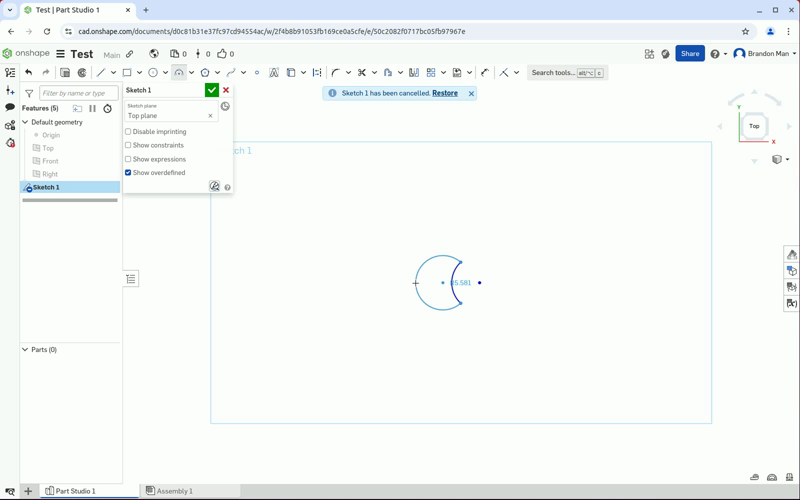
key_up(shift)
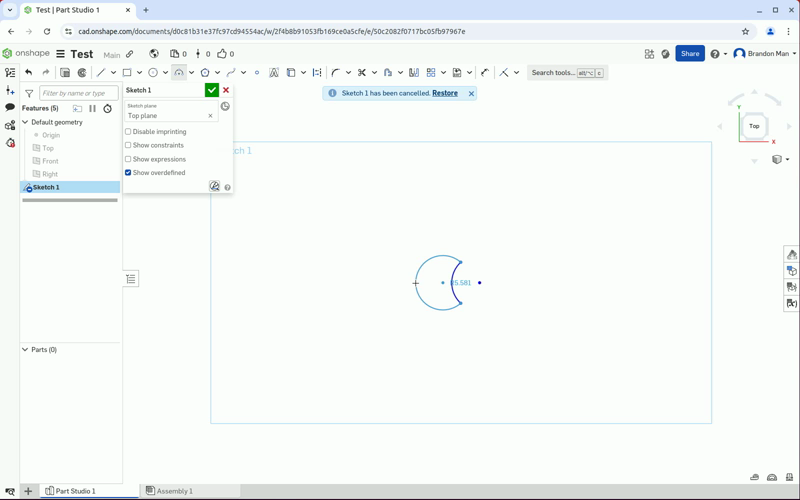
key(esc)
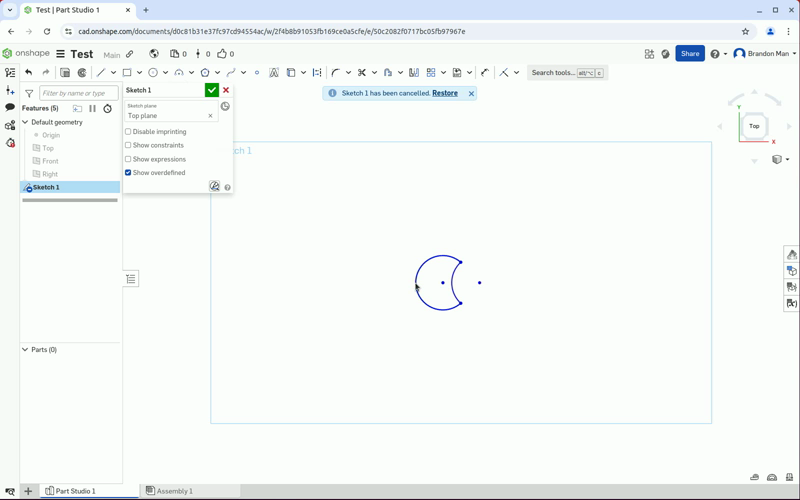
mouse_move(427, 284)
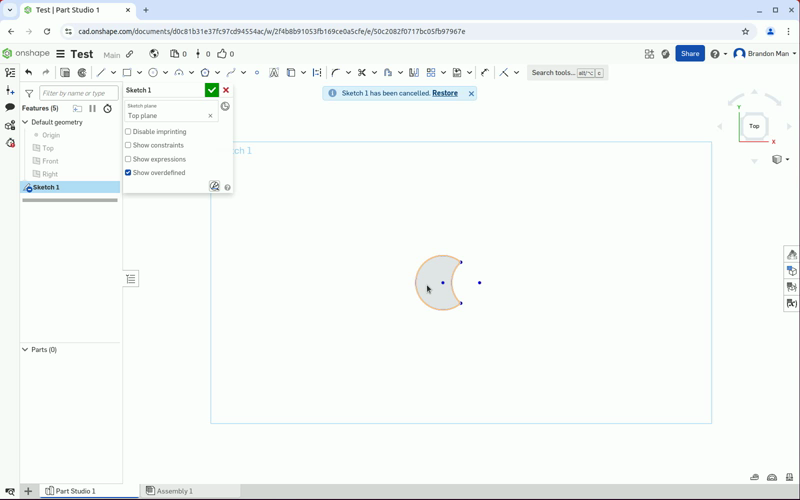
scroll(6)
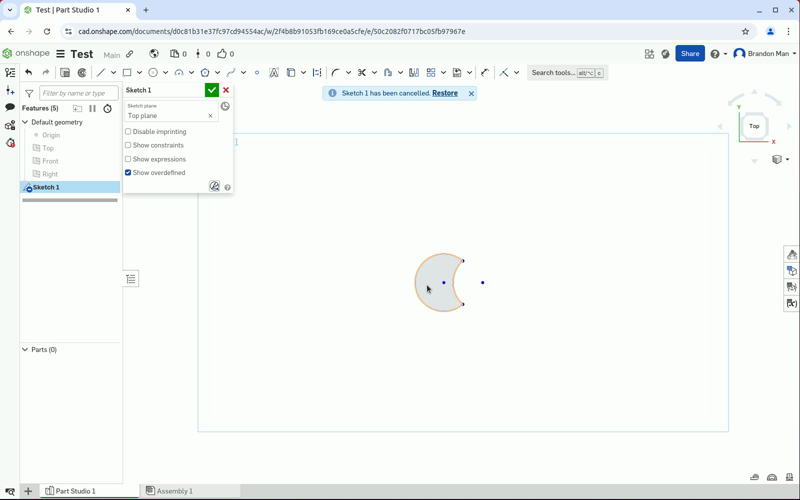
scroll(6)
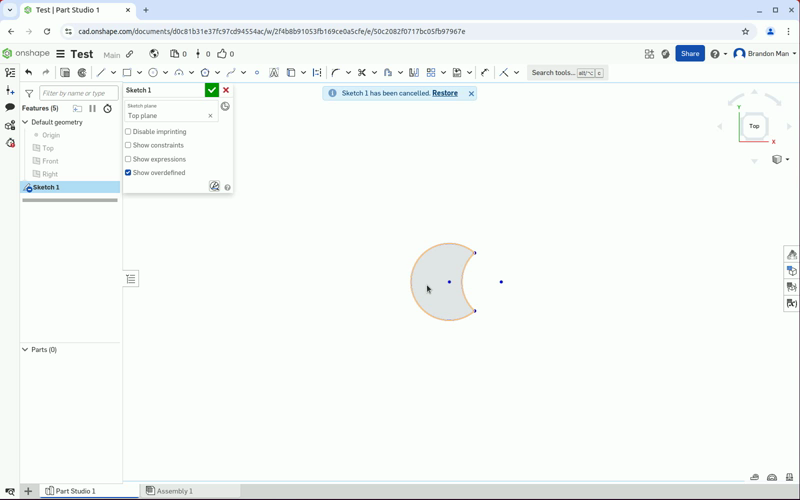
scroll(6)
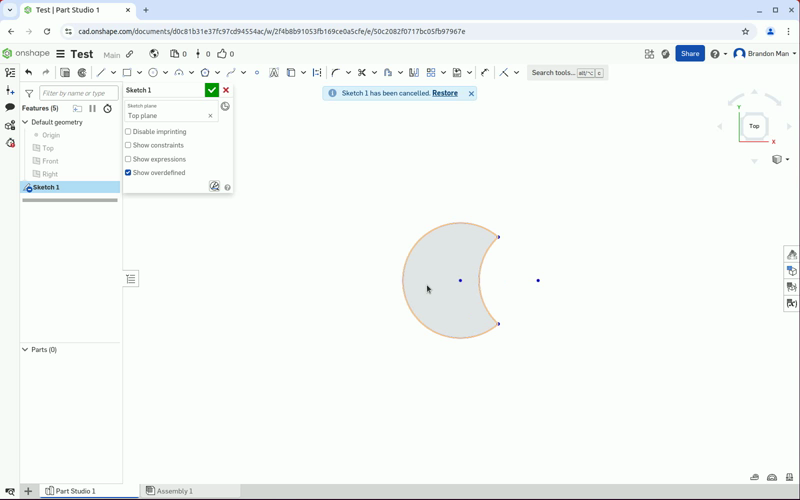
scroll(6)
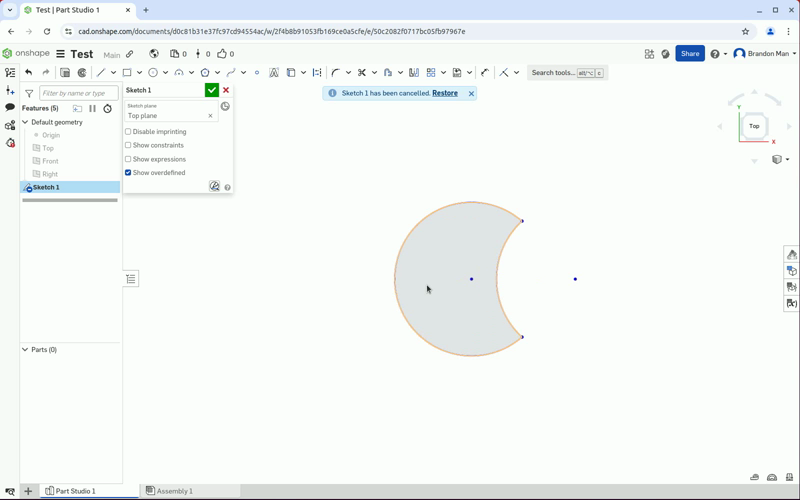
scroll(6)
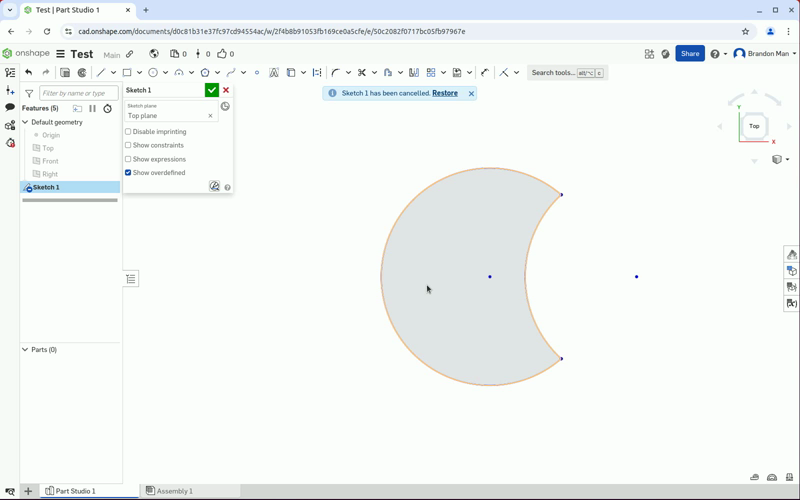
scroll(6)
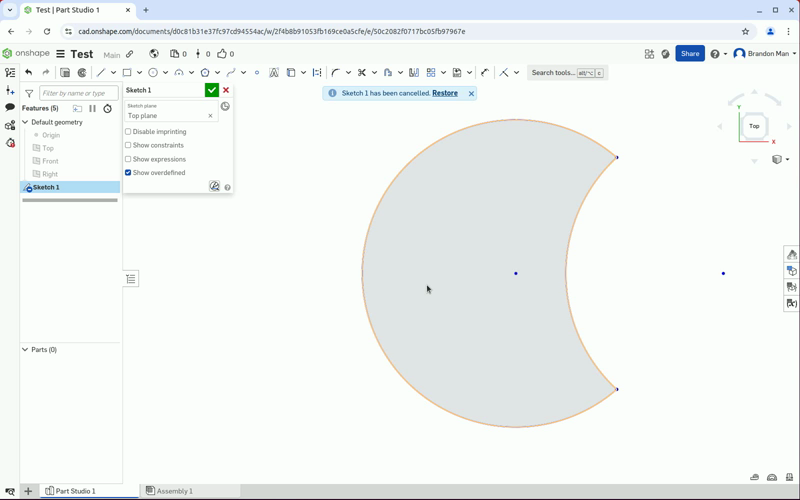
scroll(6)
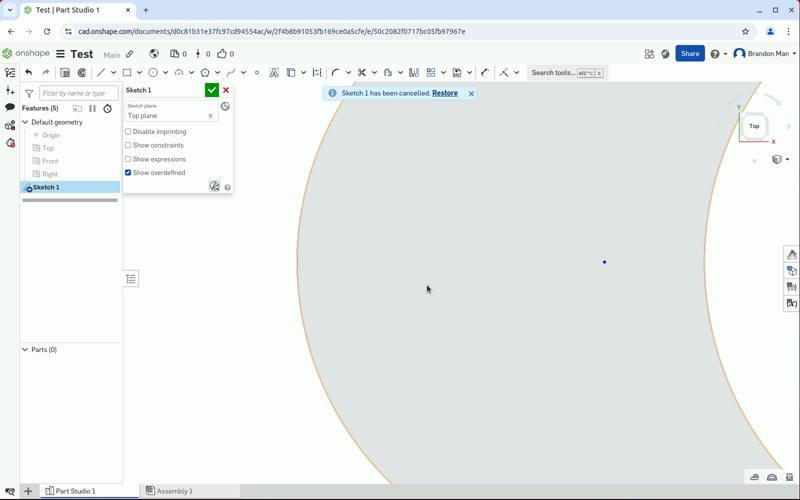
click(427, 284)
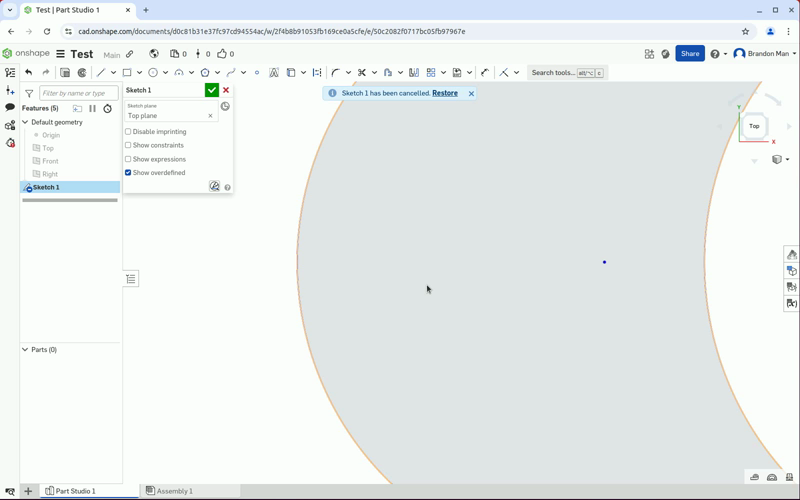
scroll(-6)
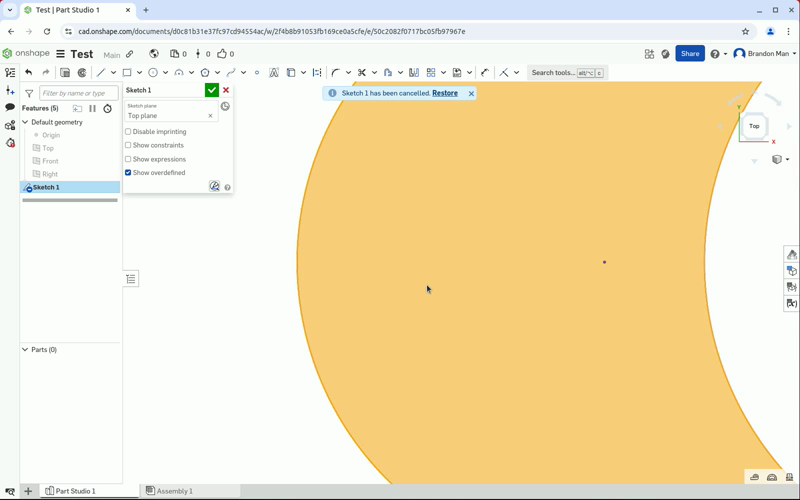
scroll(-6)
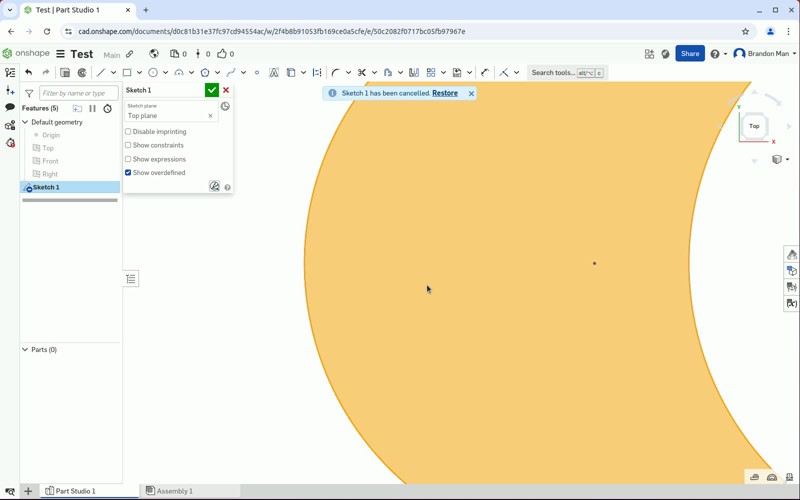
scroll(-6)
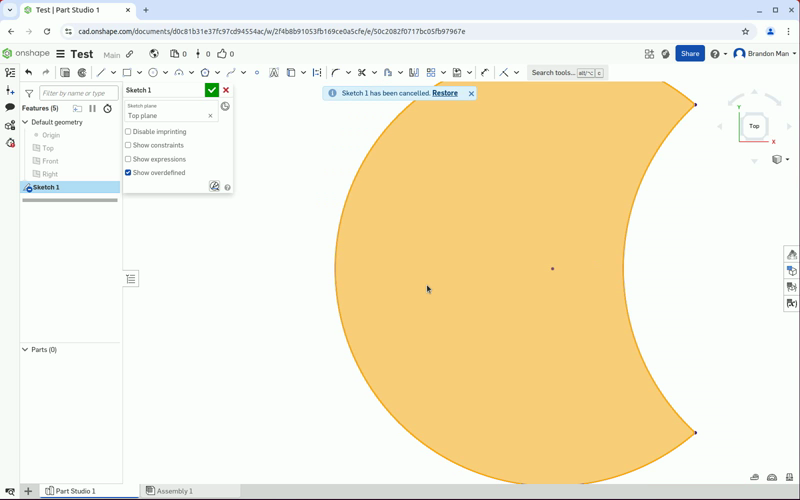
scroll(-6)
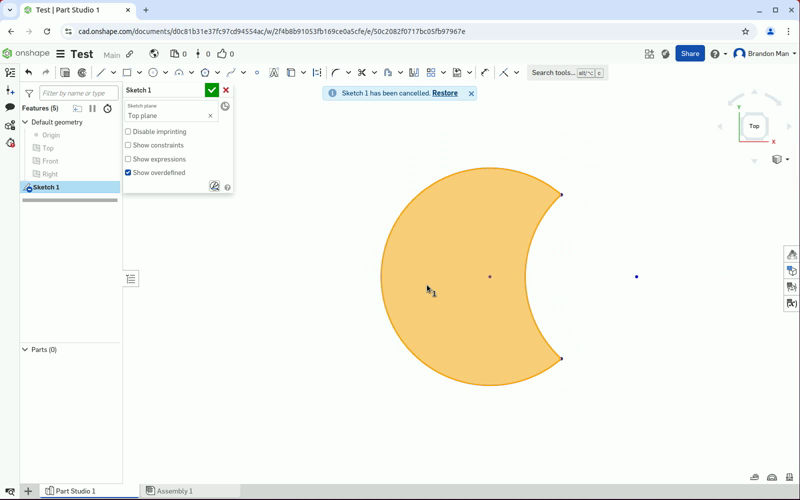
scroll(-6)
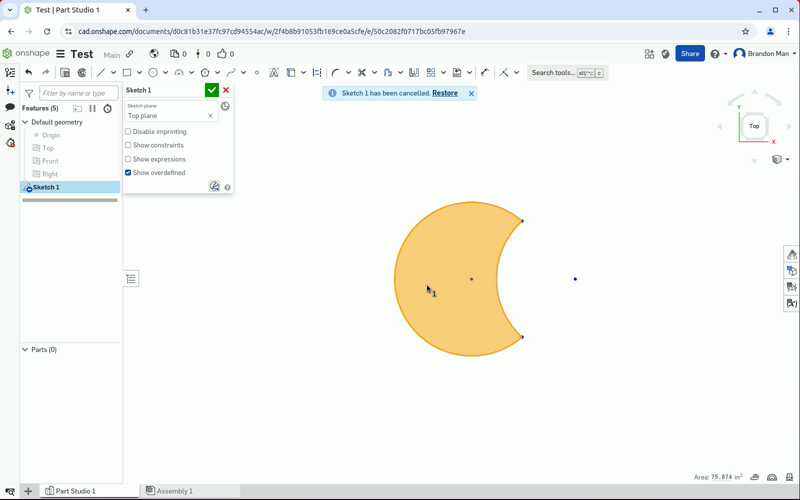
scroll(-6)
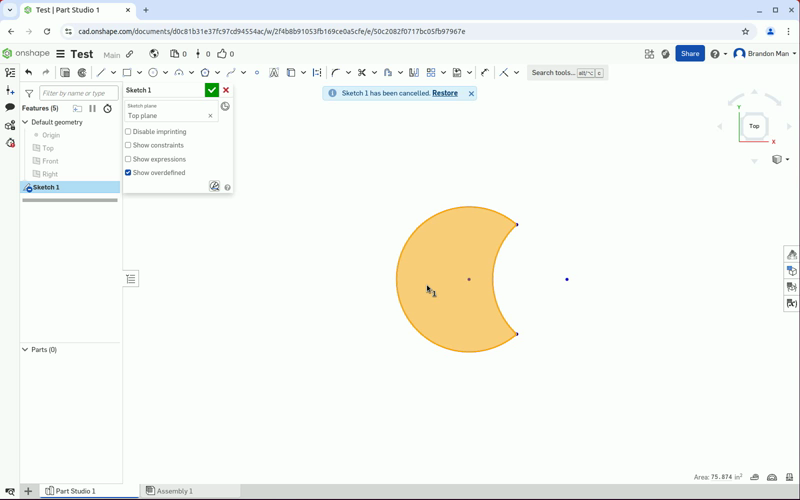
scroll(-6)
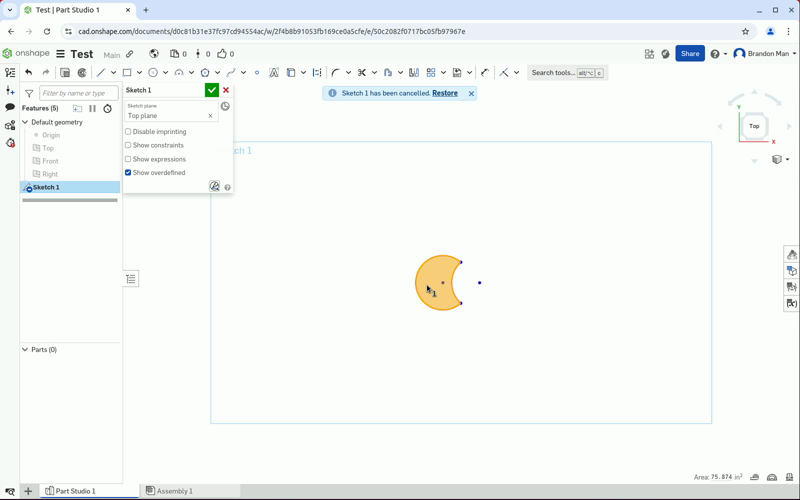
mouse_move(73, 352)
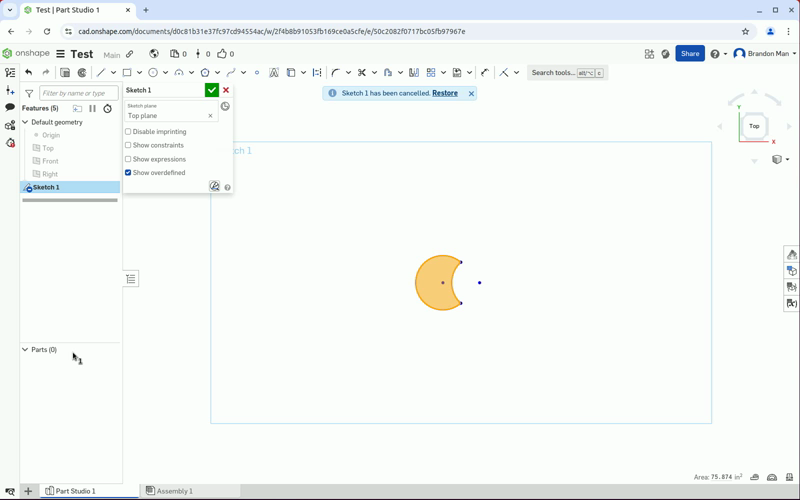
key(shift+y)
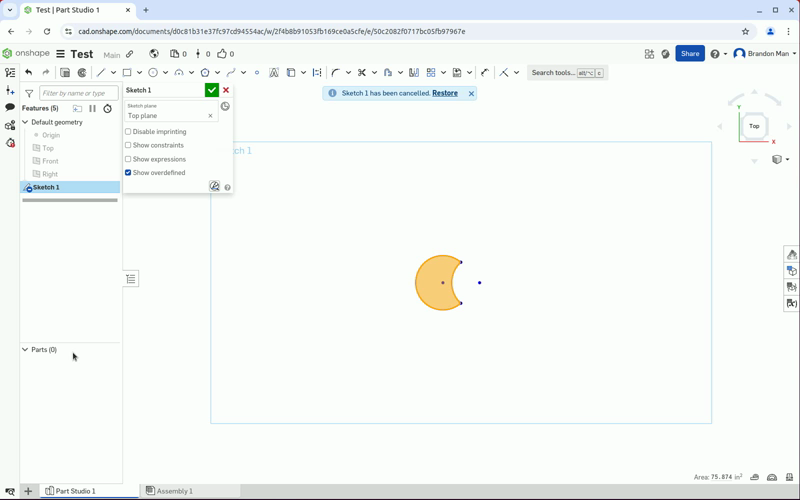
key(shift+e)
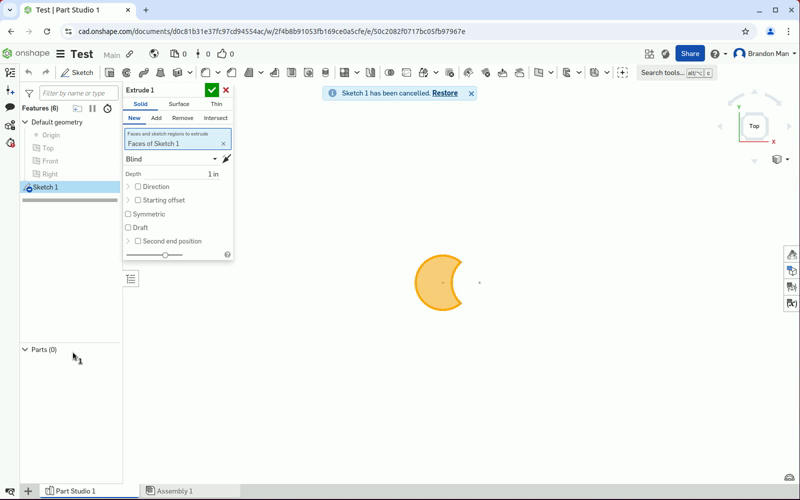
mouse_move(143, 106)
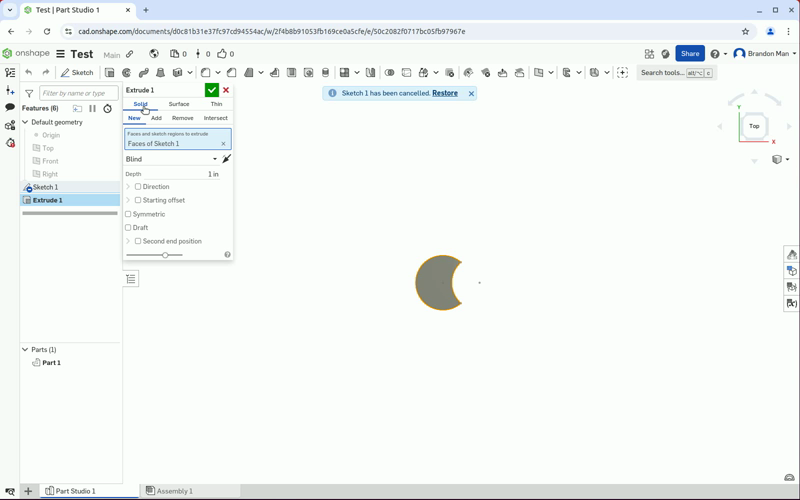
click(143, 106)
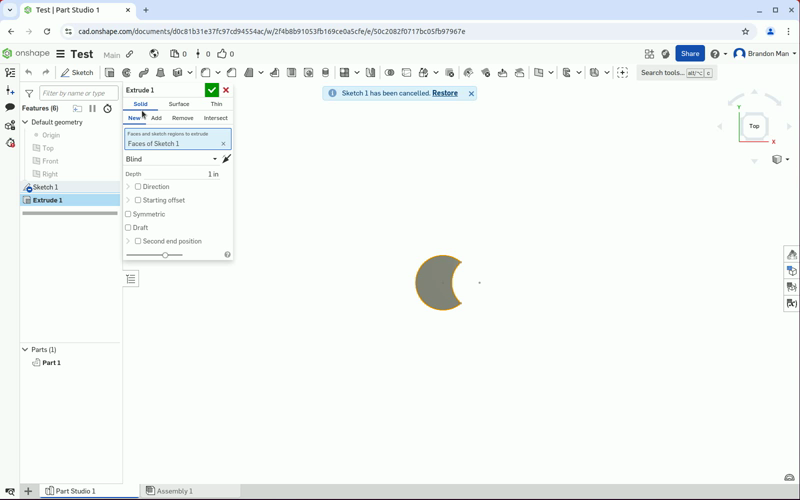
mouse_move(137, 120)
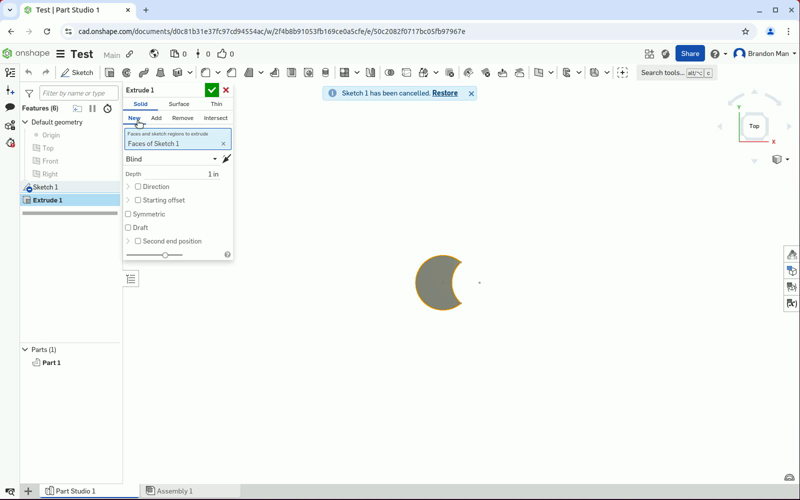
click(137, 120)
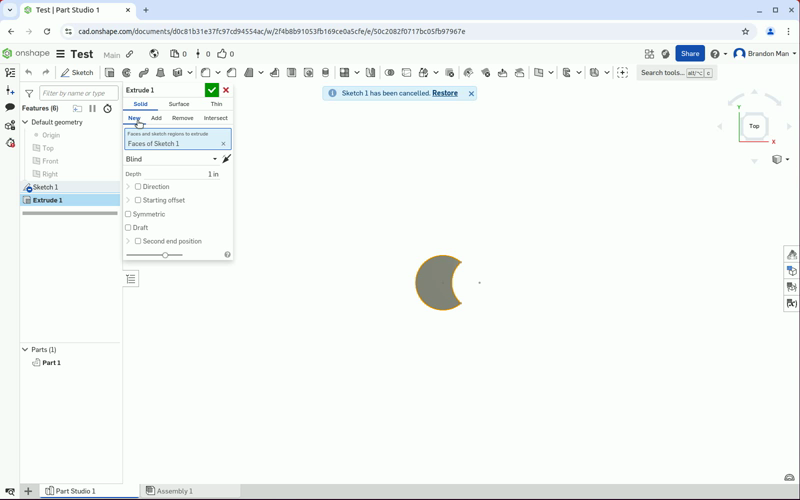
key(tab, 4)
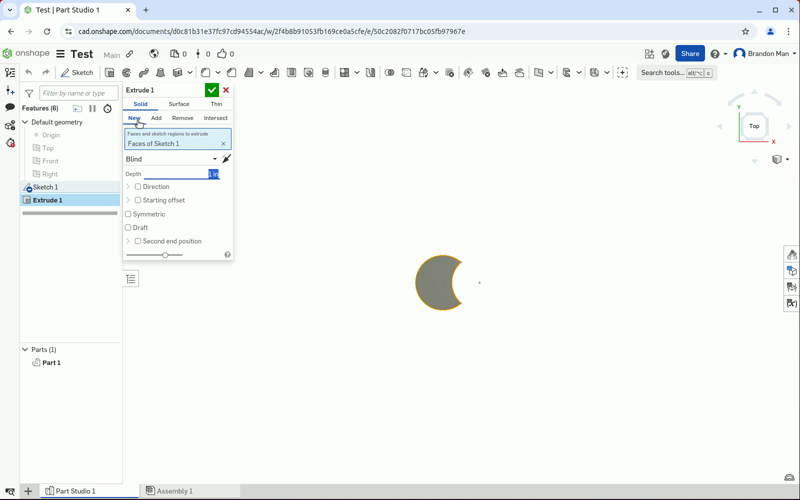
text(23.108)
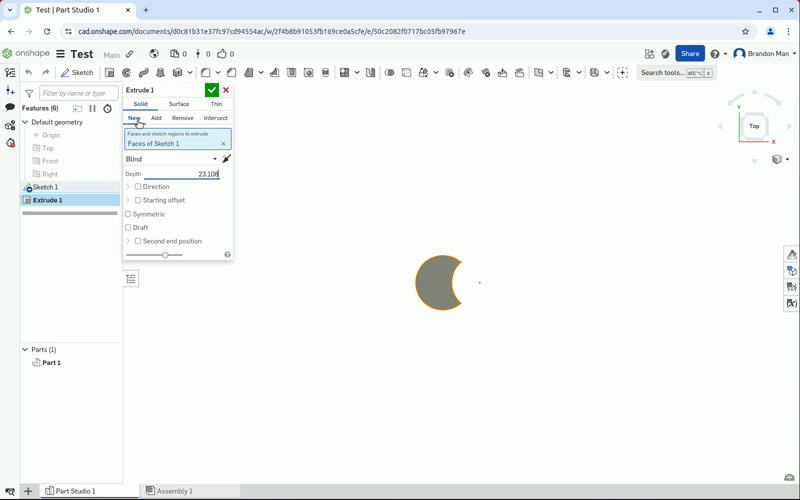
key(enter)
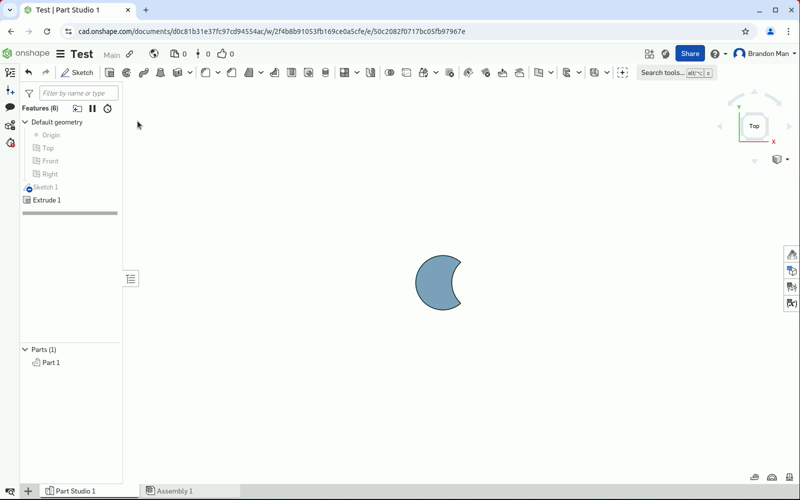
key(shift+h)
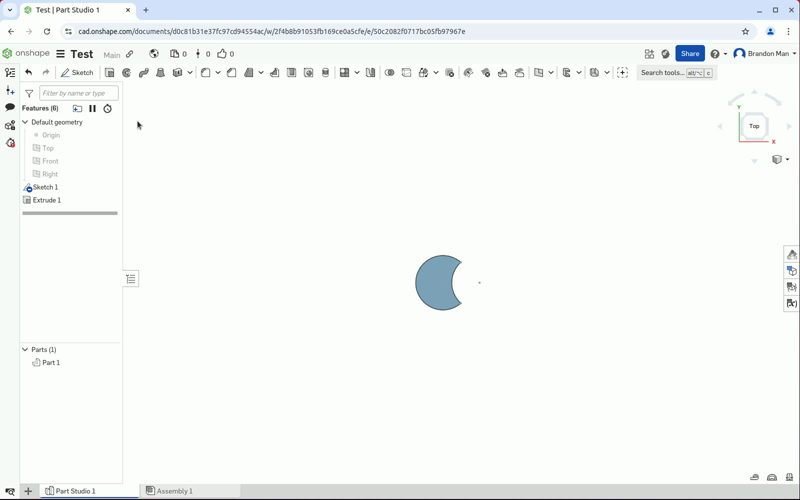
key(shift+h)
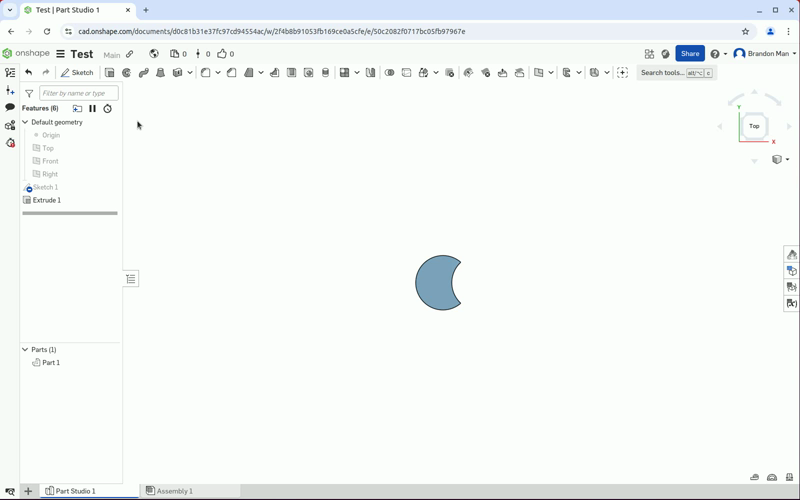
mouse_move(73, 189)
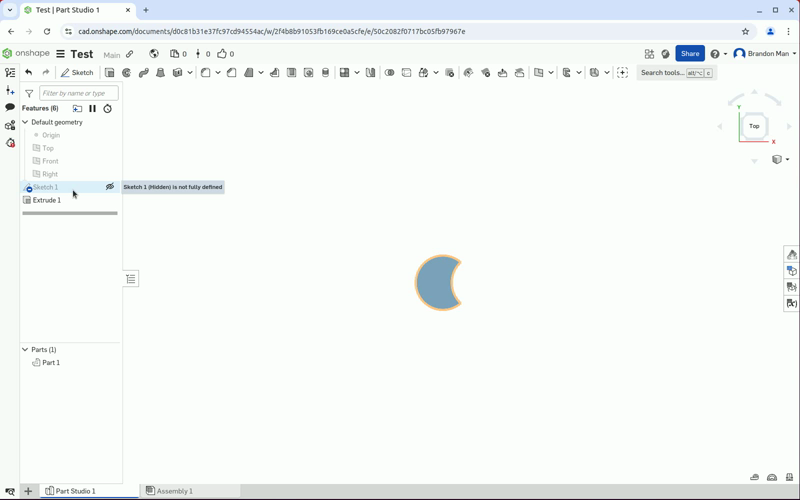
click(73, 189)
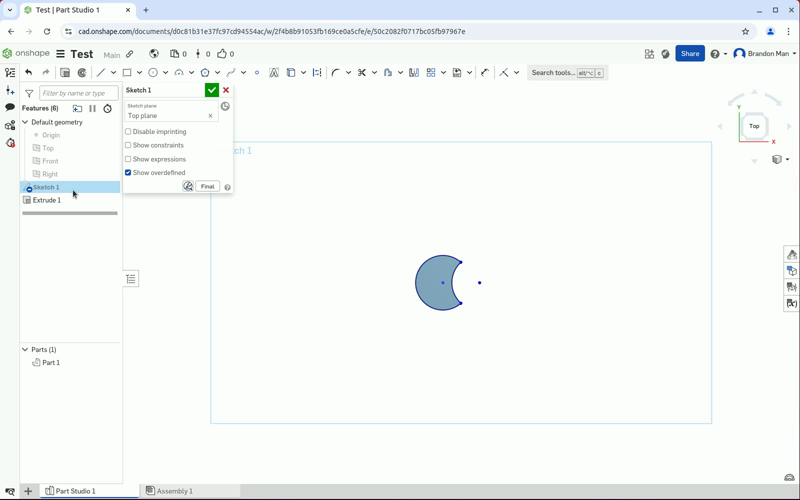
mouse_move(229, 92)
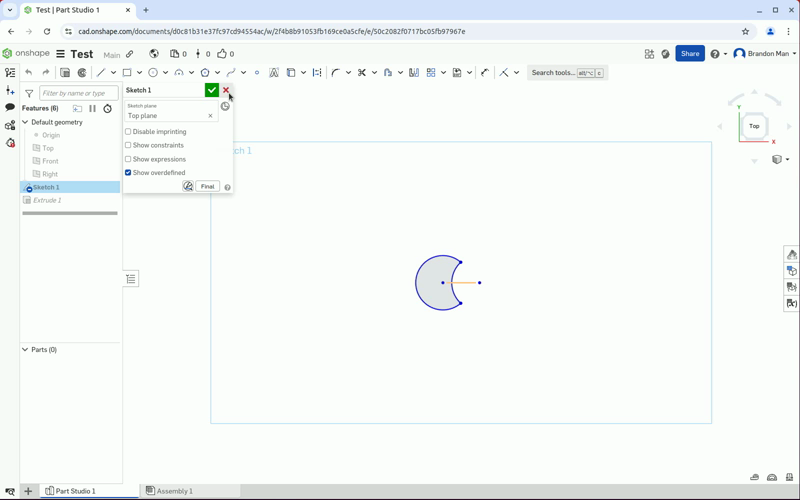
click(229, 92)
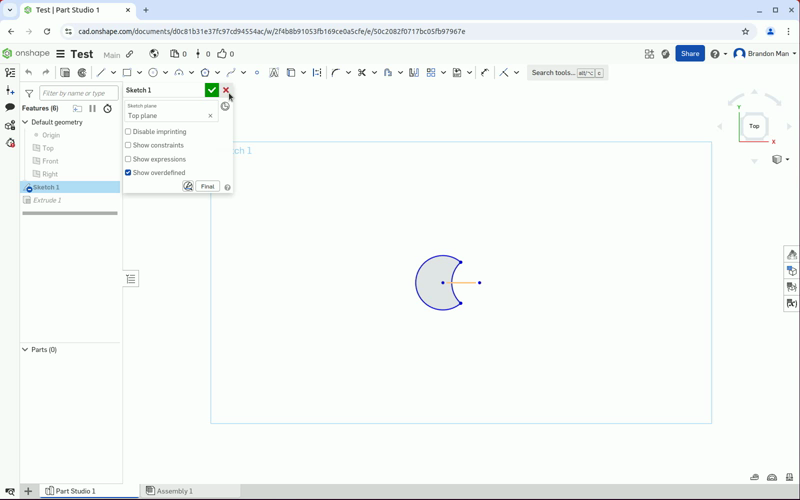
key(shift+s)
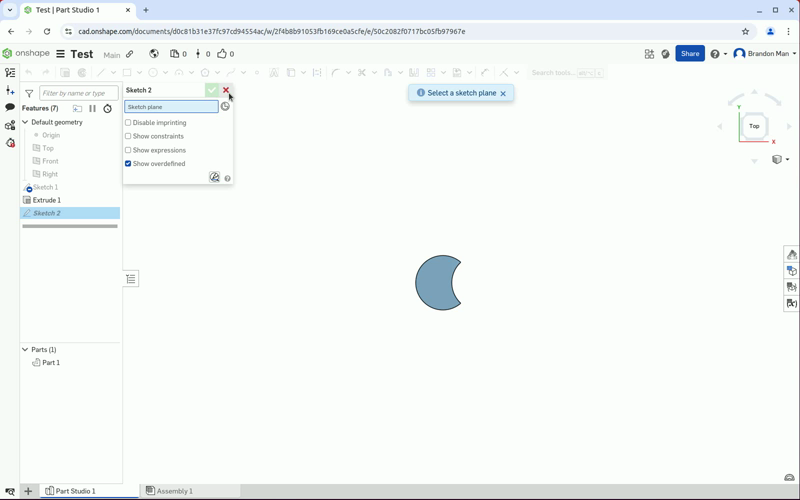
mouse_move(73, 150)
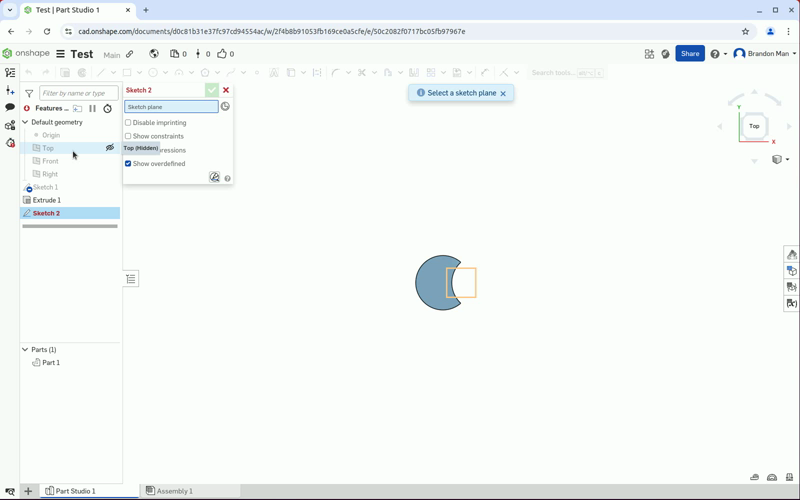
click(73, 150)
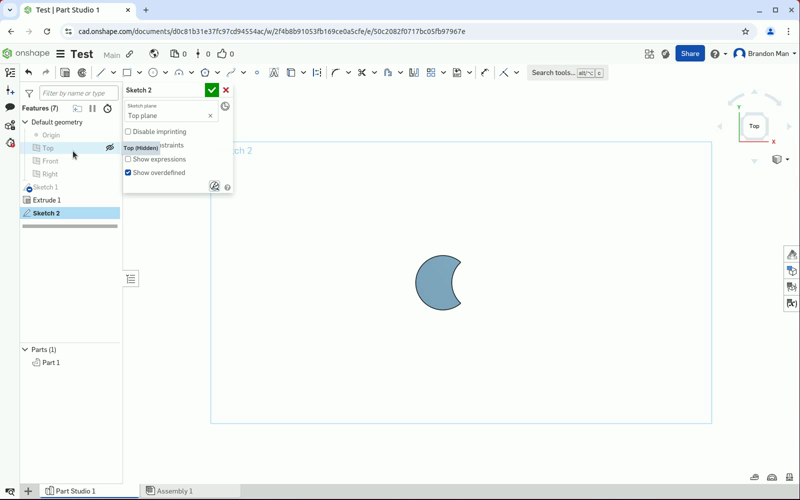
mouse_move(73, 352)
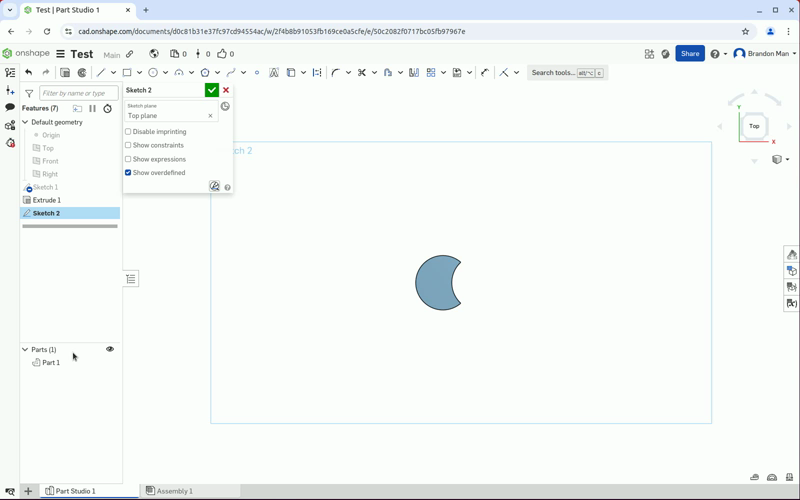
key(y)
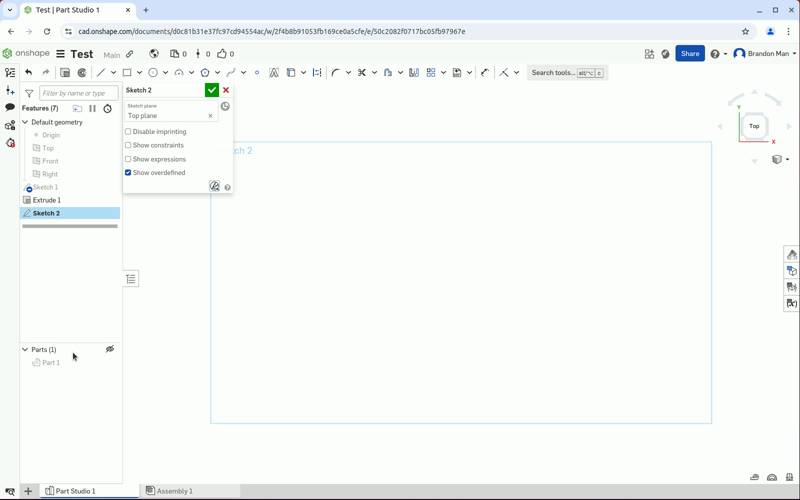
key(a)
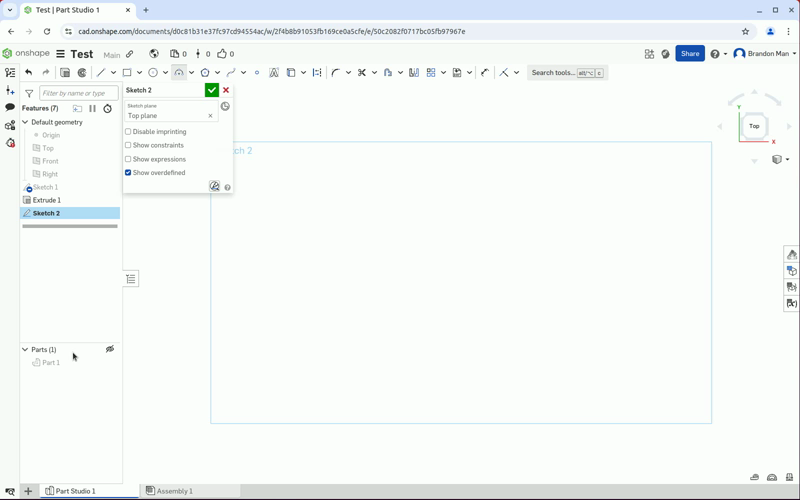
key_down(shift)
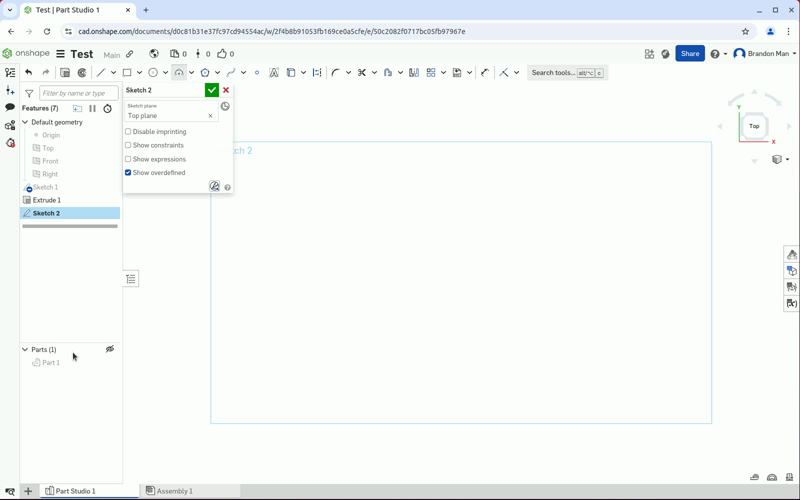
mouse_move(460, 303)
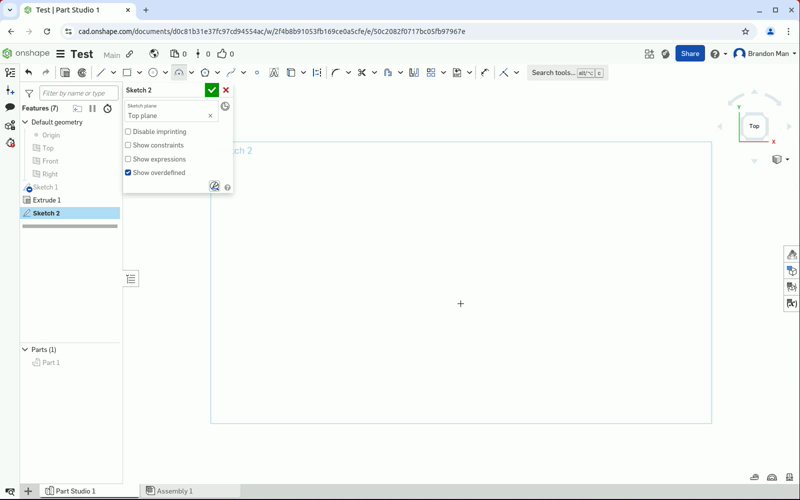
click(460, 303)
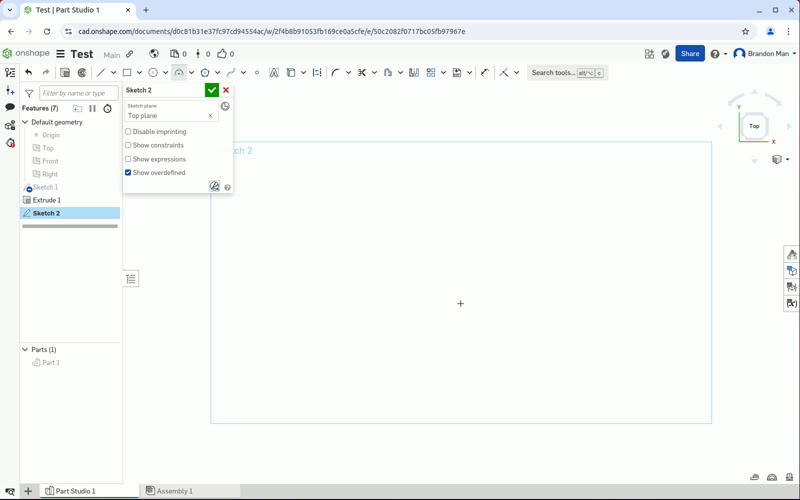
key_up(shift)
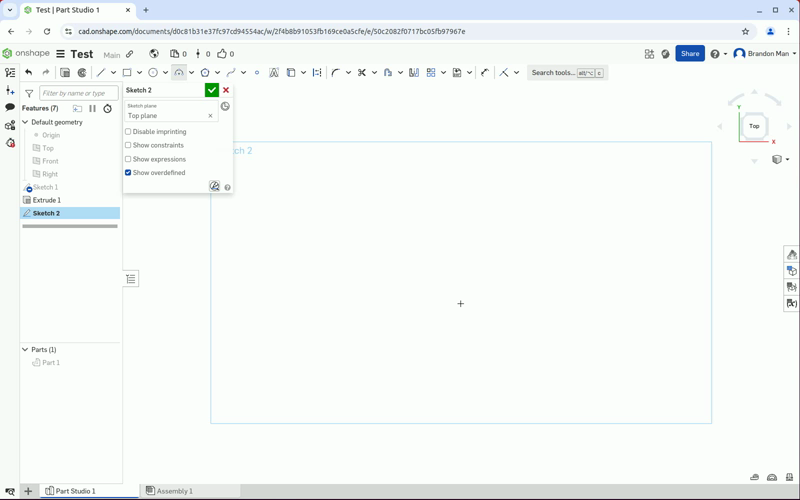
key_down(shift)
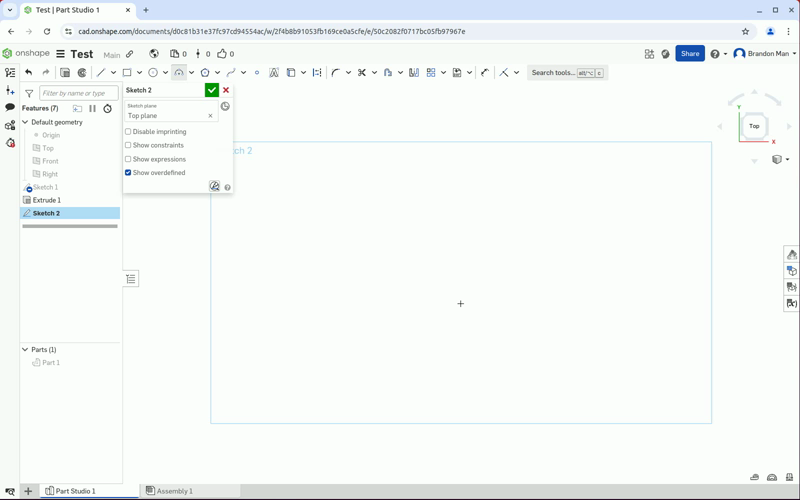
mouse_move(460, 262)
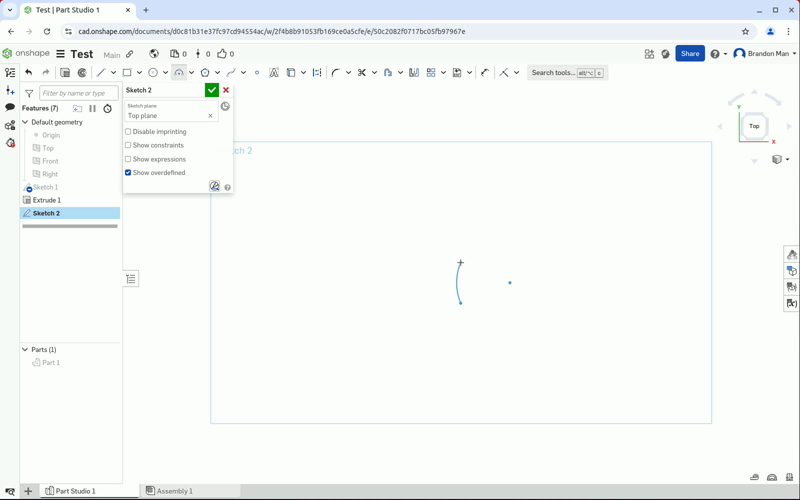
click(460, 262)
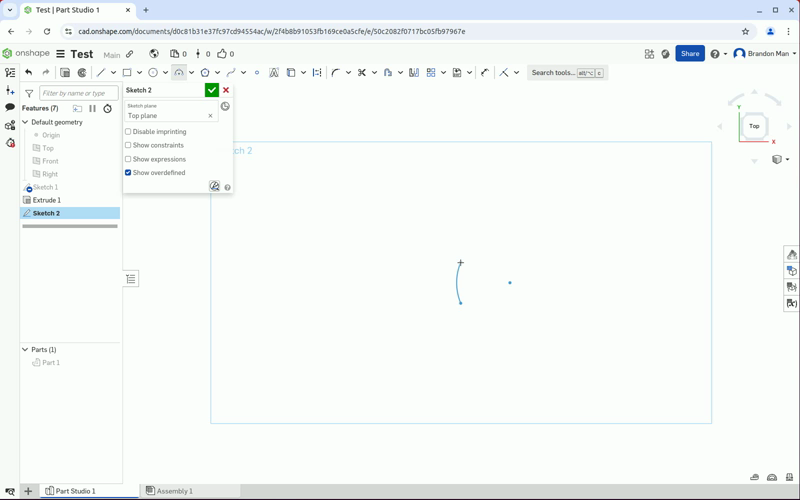
mouse_move(505, 282)
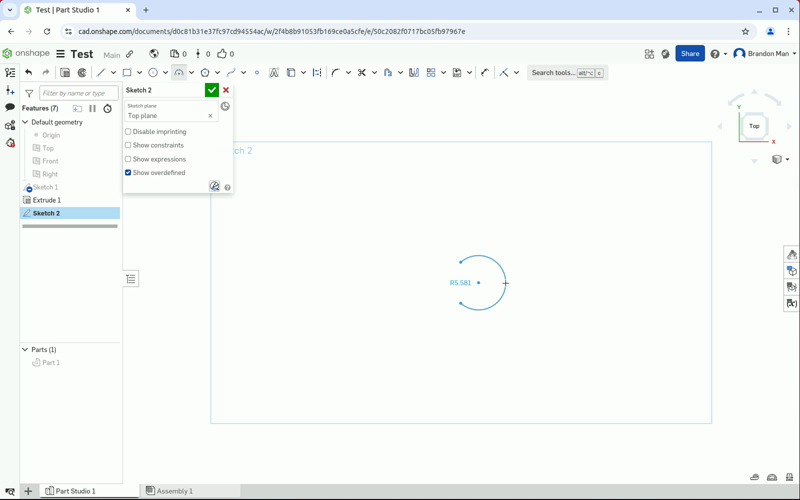
click(505, 282)
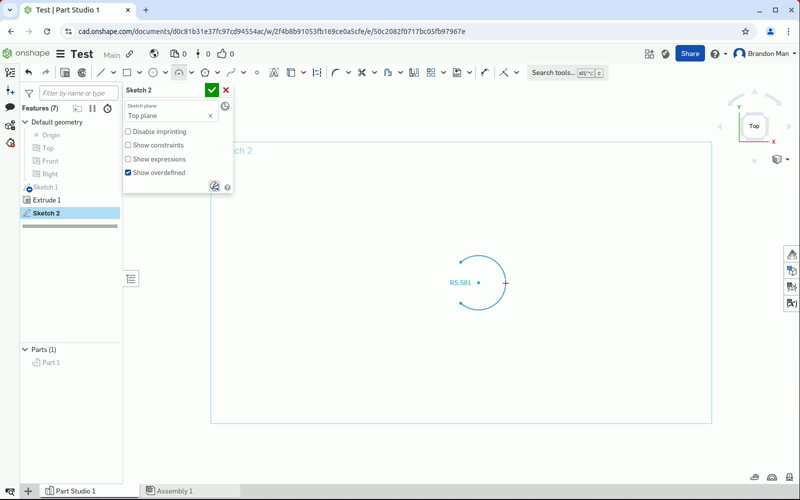
key_up(shift)
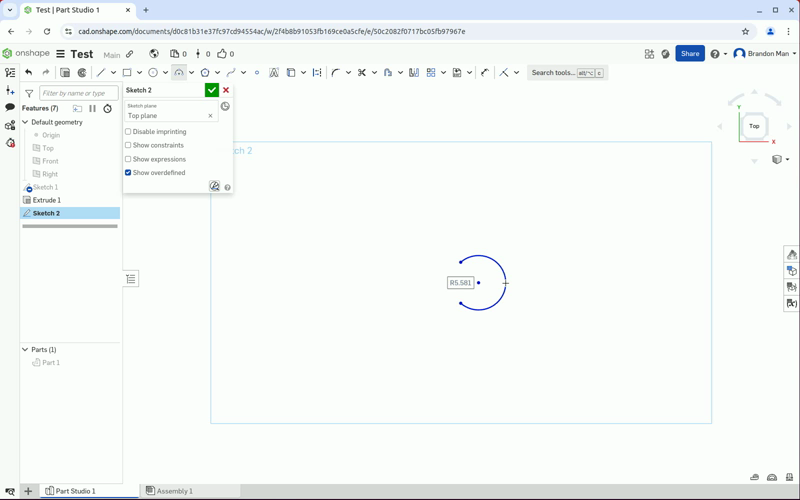
mouse_move(460, 262)
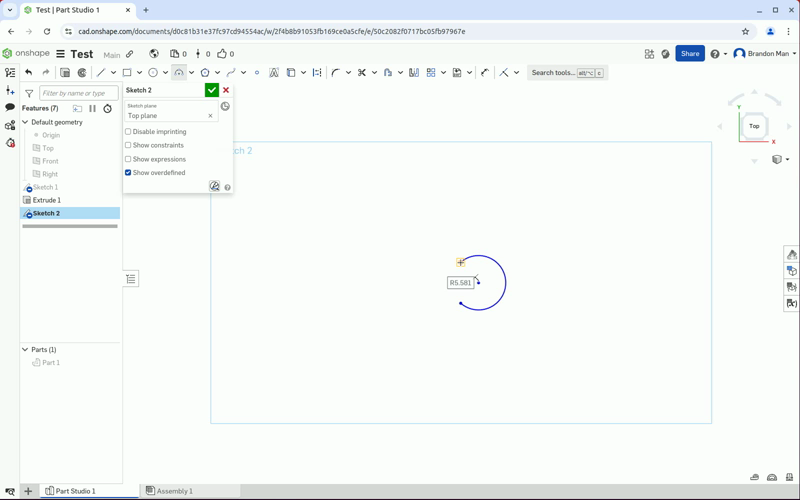
click(460, 262)
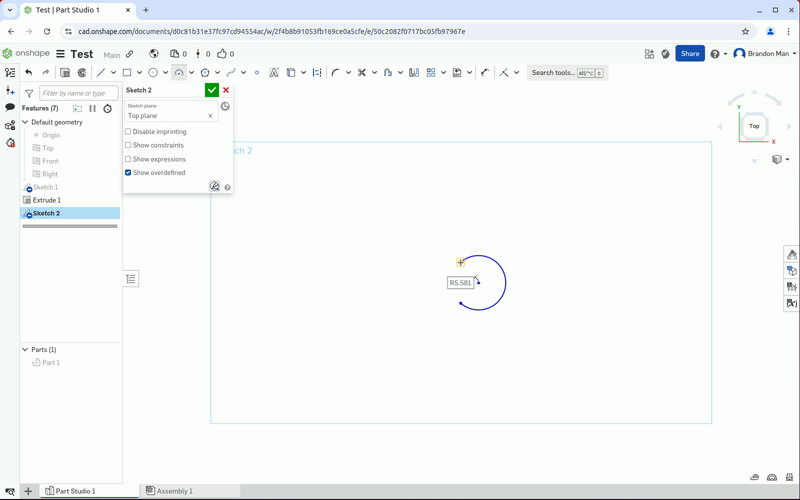
mouse_move(460, 303)
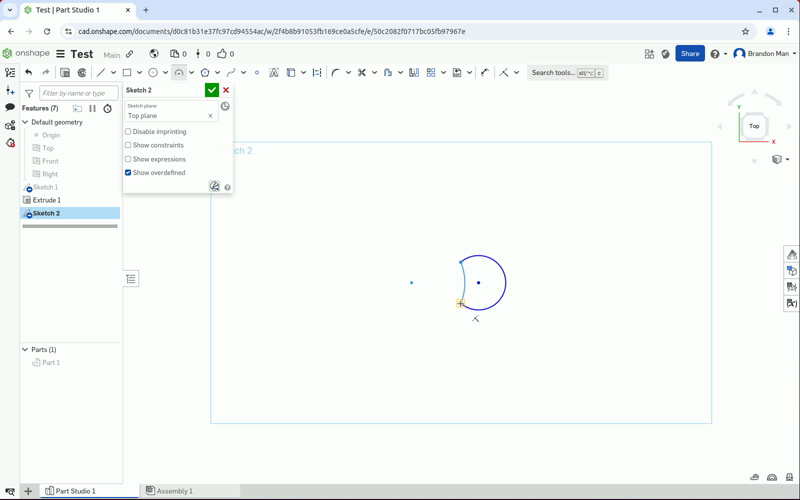
click(460, 303)
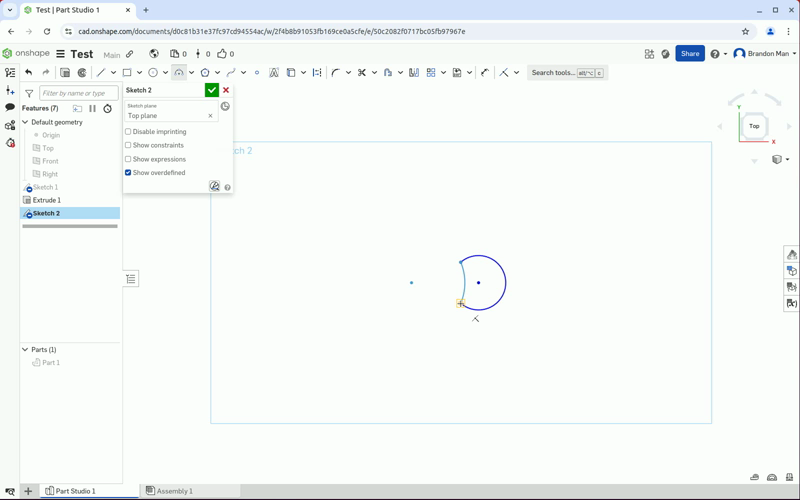
key_down(shift)
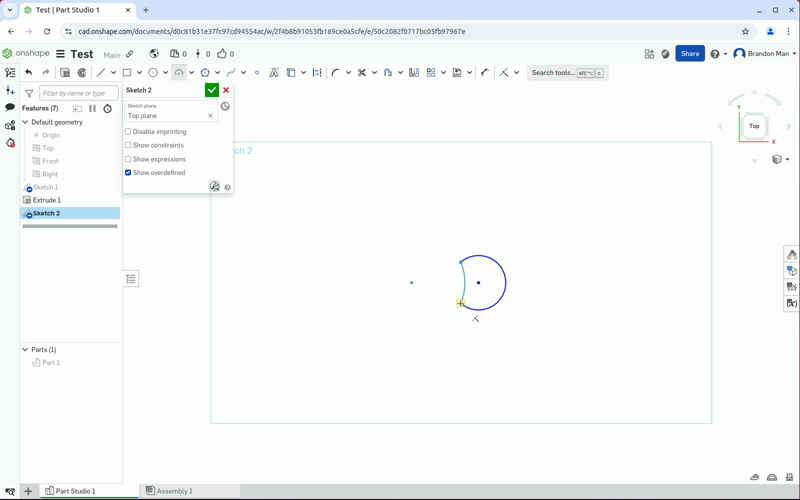
mouse_move(469, 282)
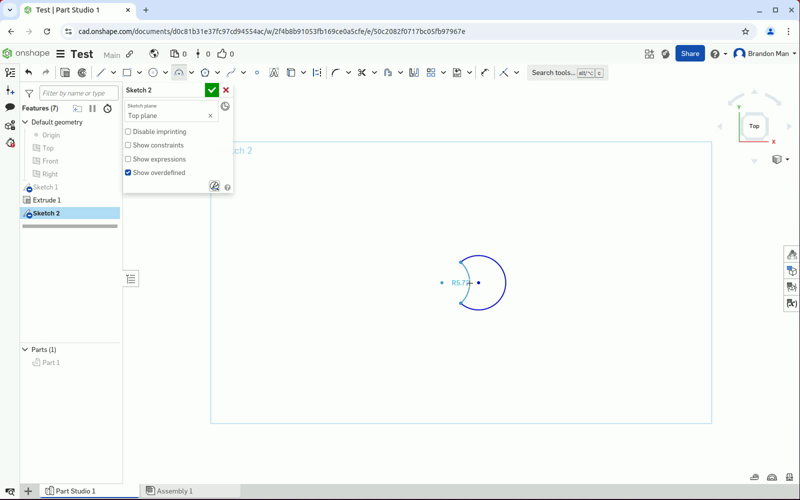
click(469, 282)
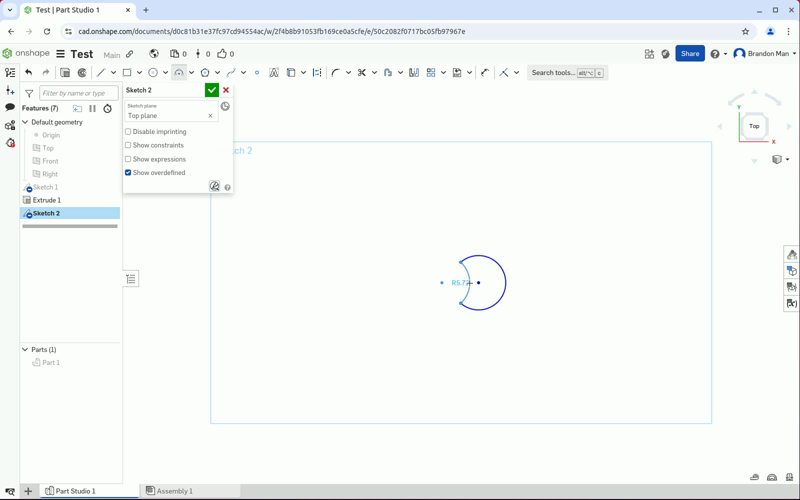
key_up(shift)
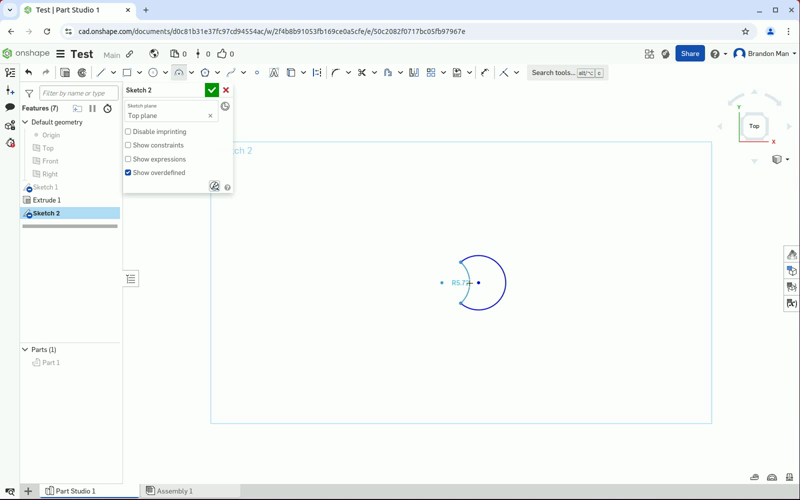
key(esc)
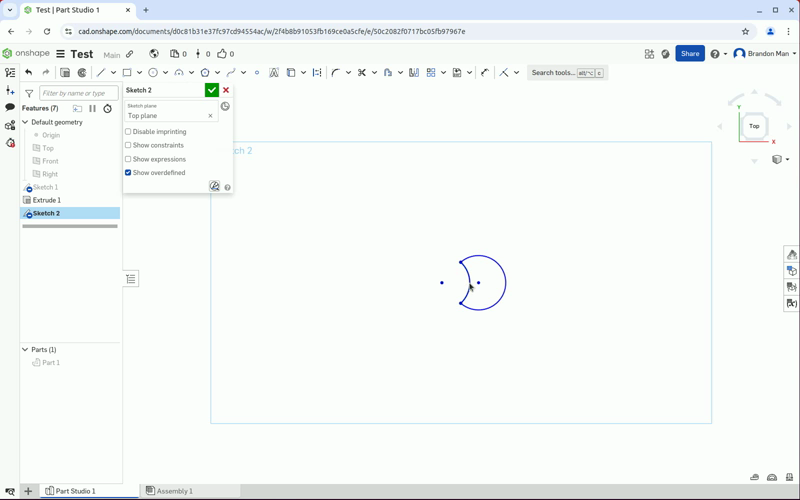
mouse_move(490, 268)
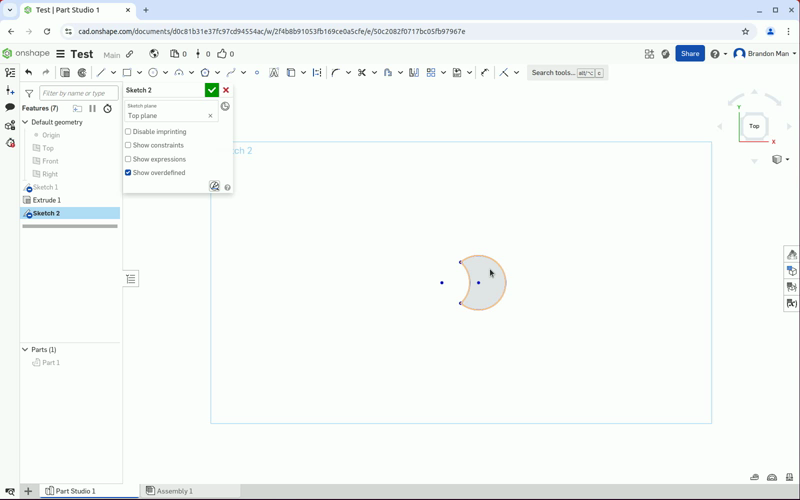
scroll(6)
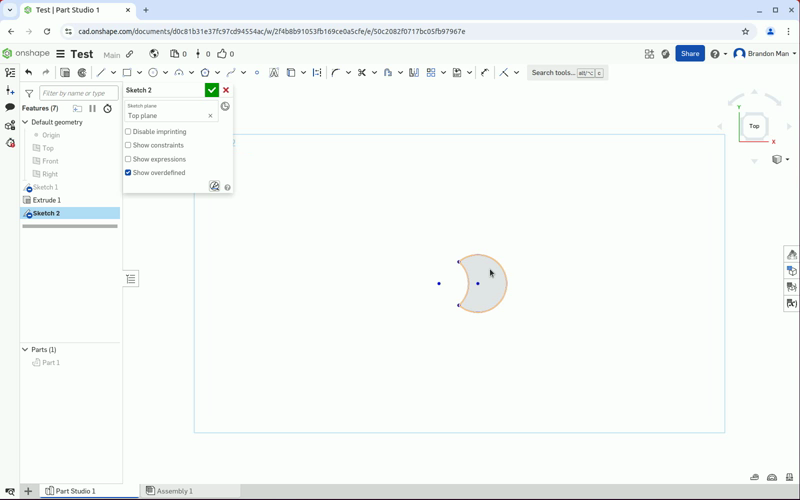
scroll(6)
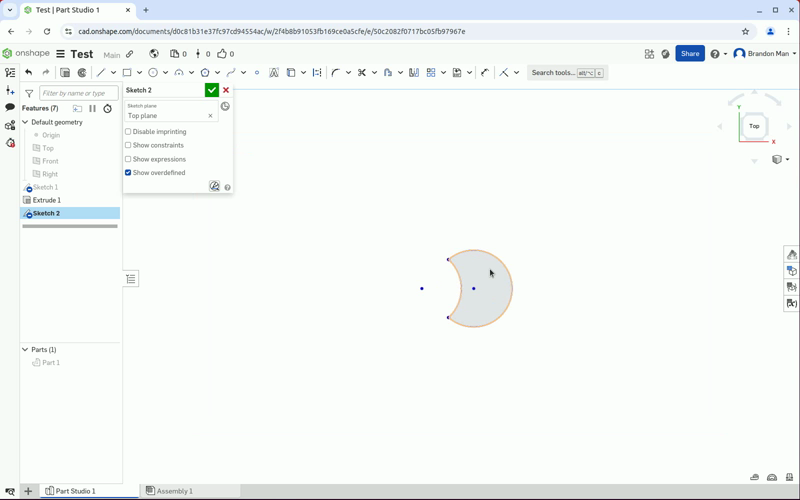
scroll(6)
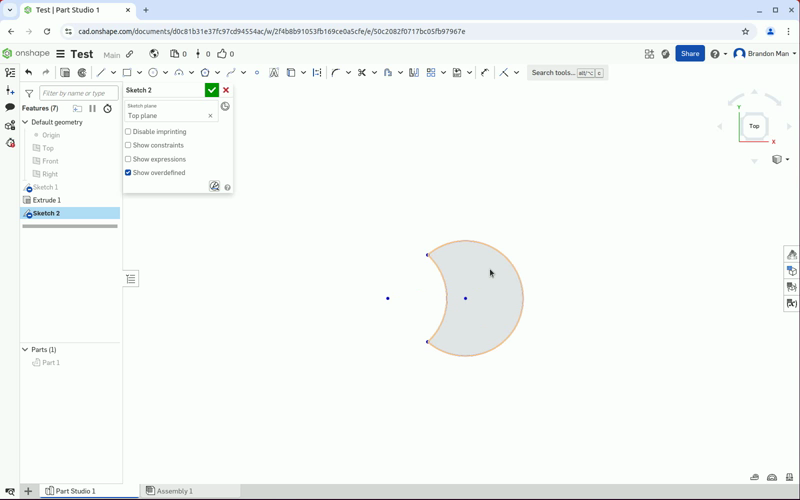
scroll(6)
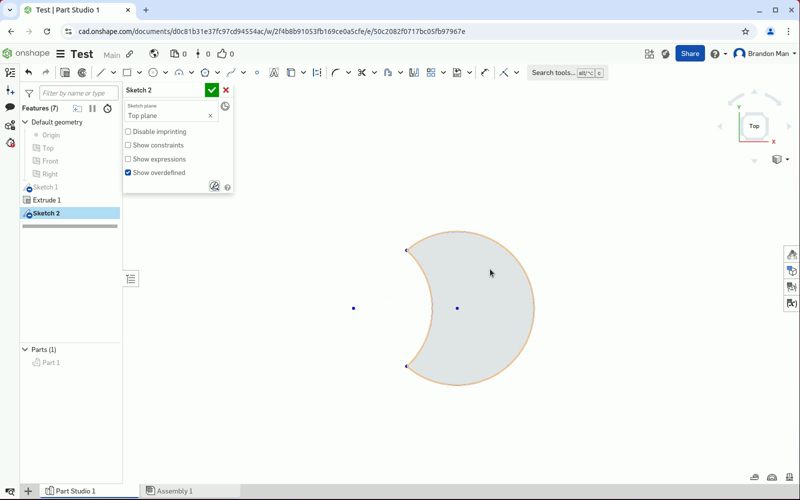
scroll(6)
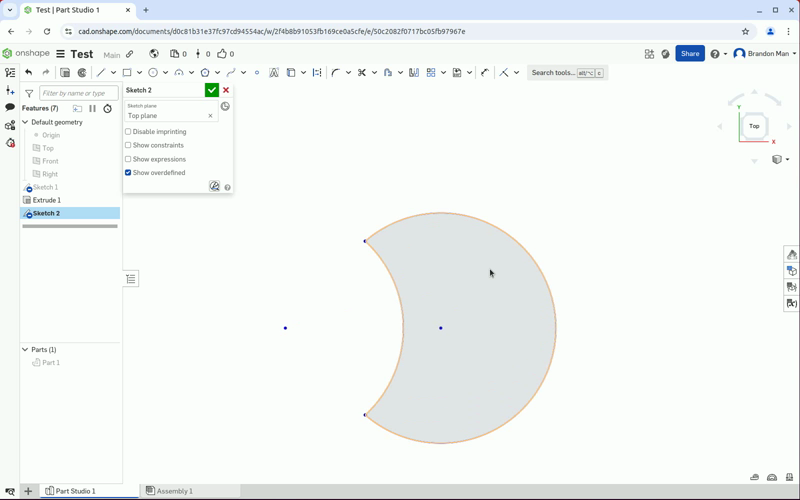
scroll(6)
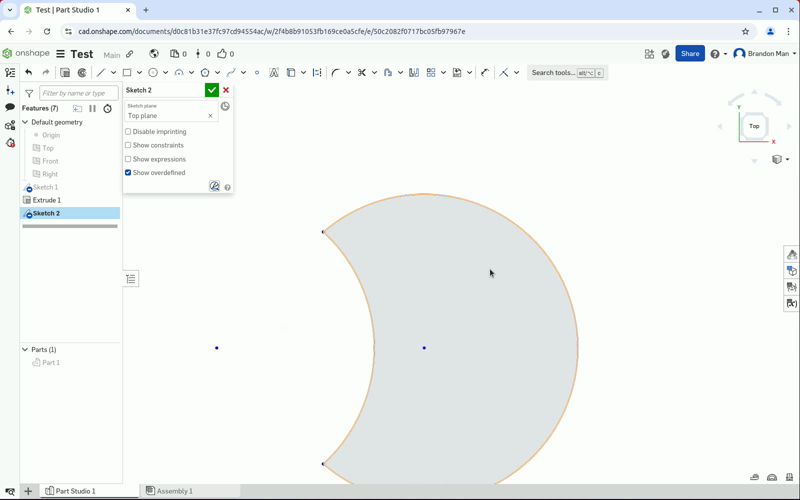
scroll(6)
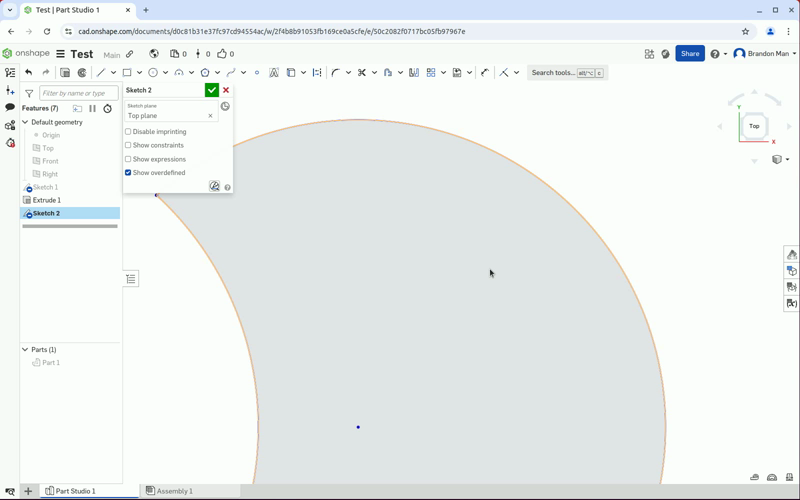
click(490, 268)
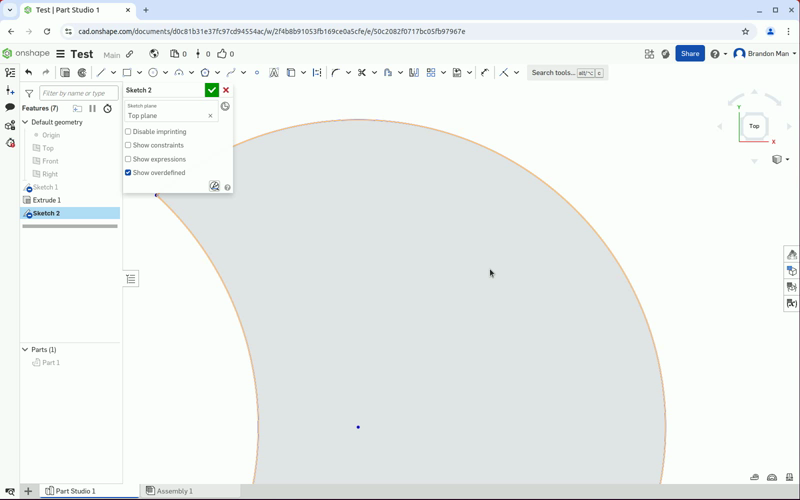
scroll(-6)
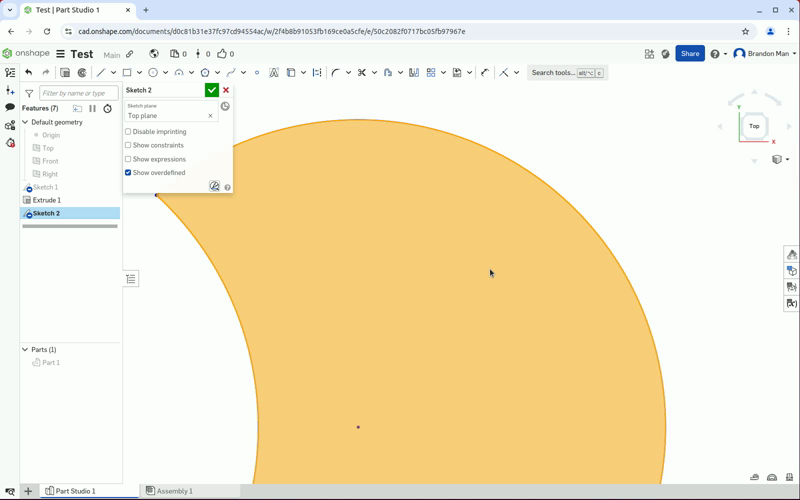
scroll(-6)
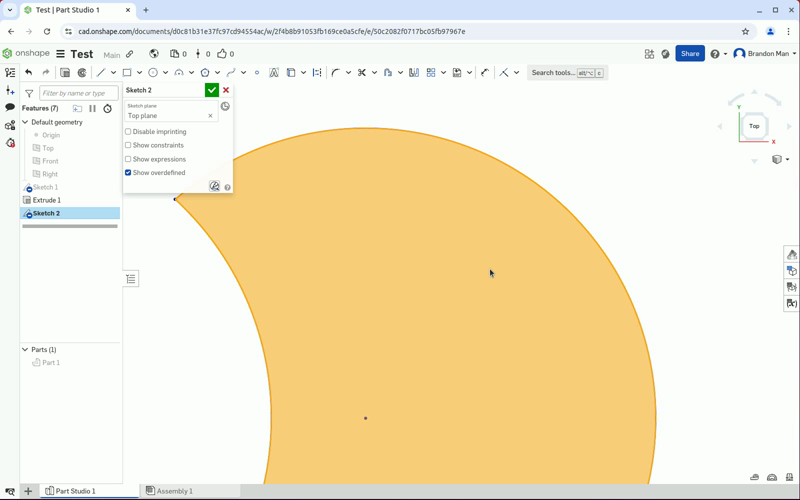
scroll(-6)
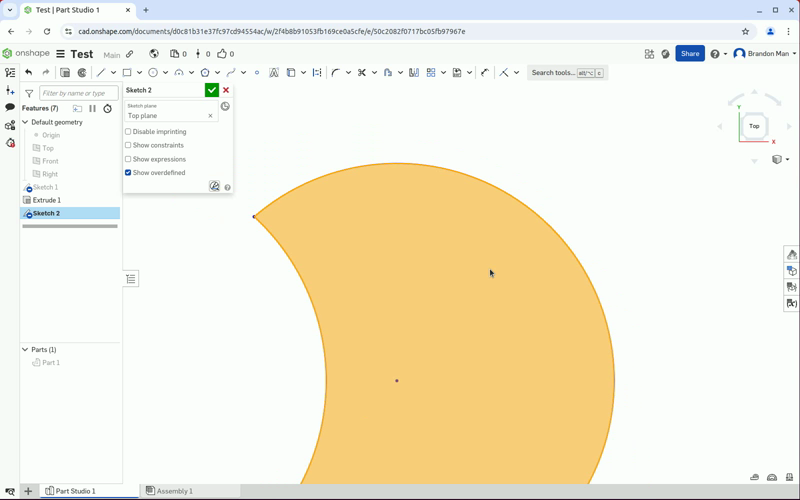
scroll(-6)
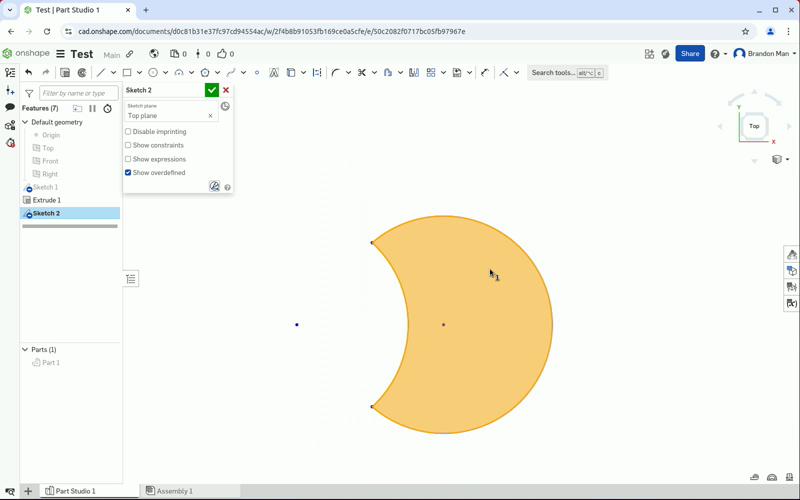
scroll(-6)
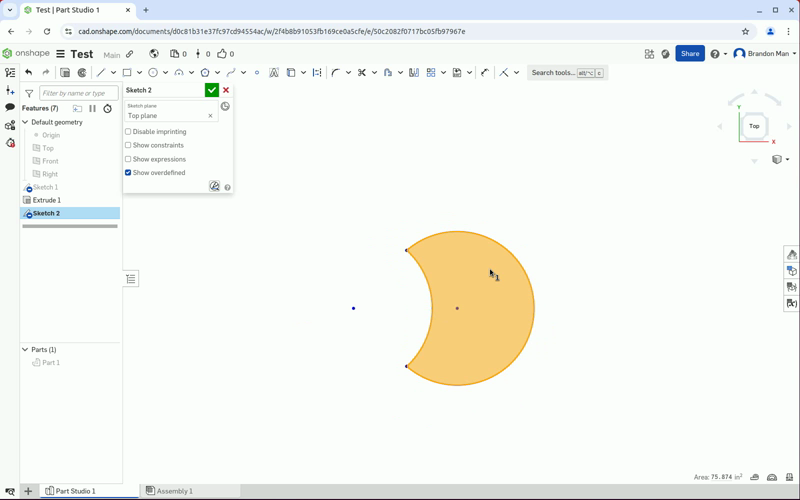
scroll(-6)
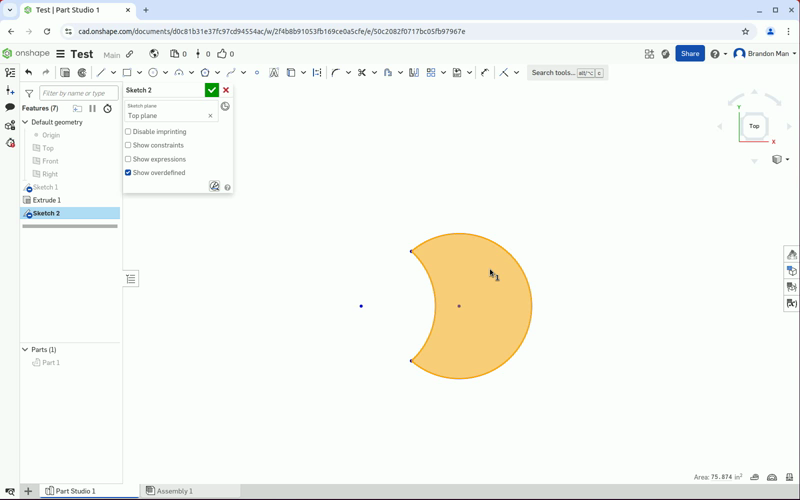
scroll(-6)
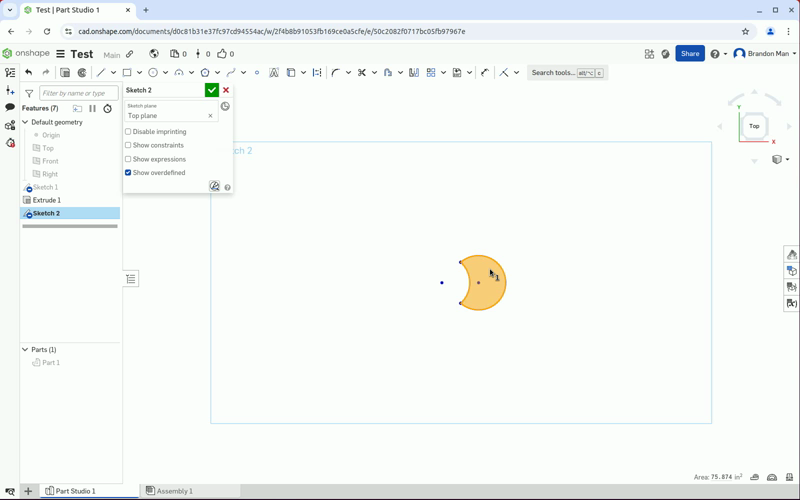
mouse_move(73, 352)
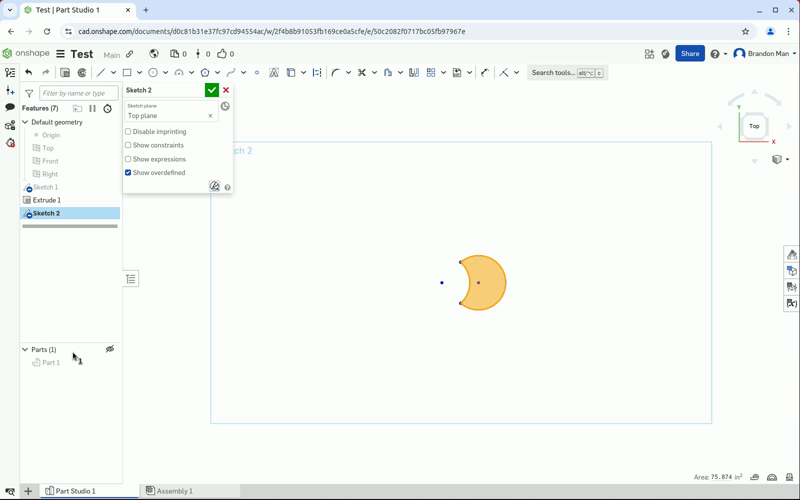
key(shift+y)
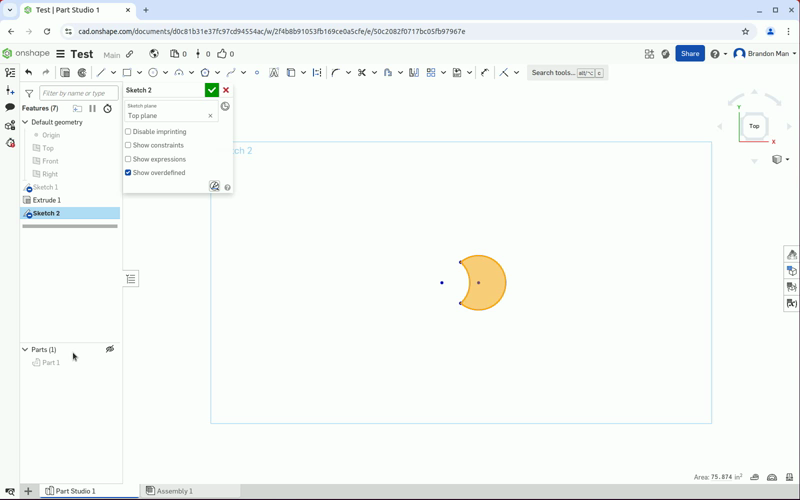
key(shift+e)
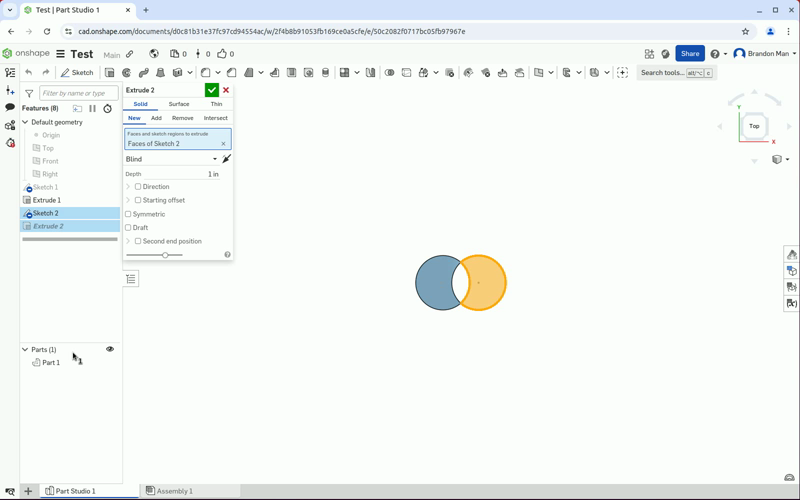
mouse_move(143, 106)
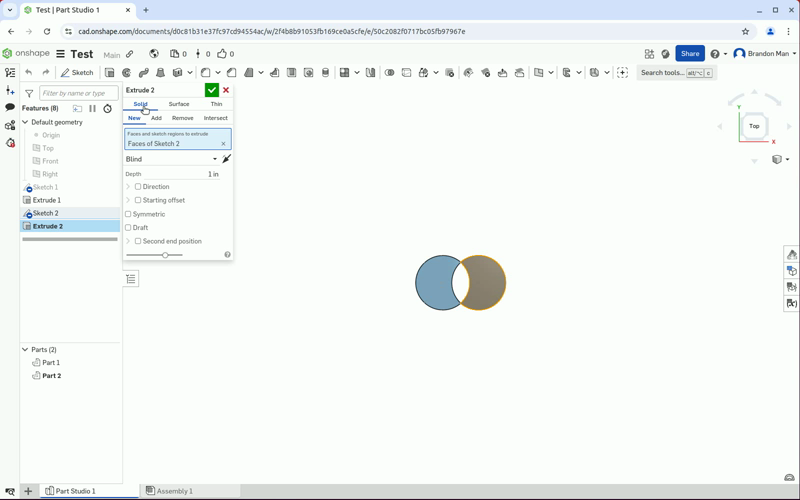
click(143, 106)
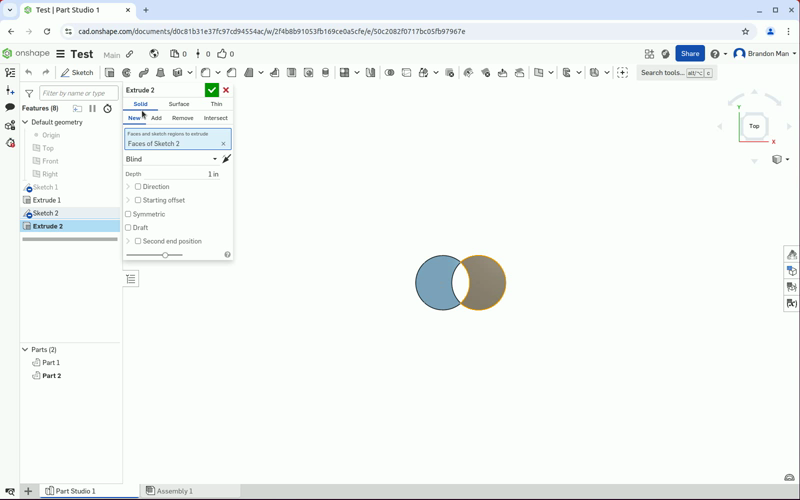
mouse_move(137, 120)
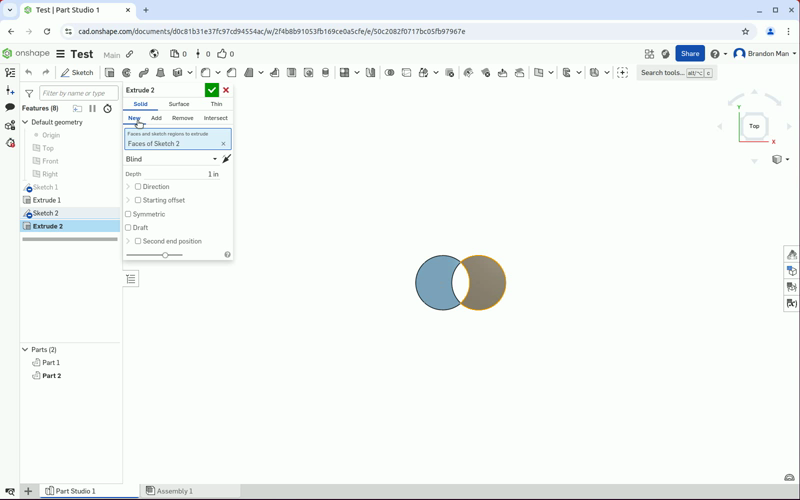
click(137, 120)
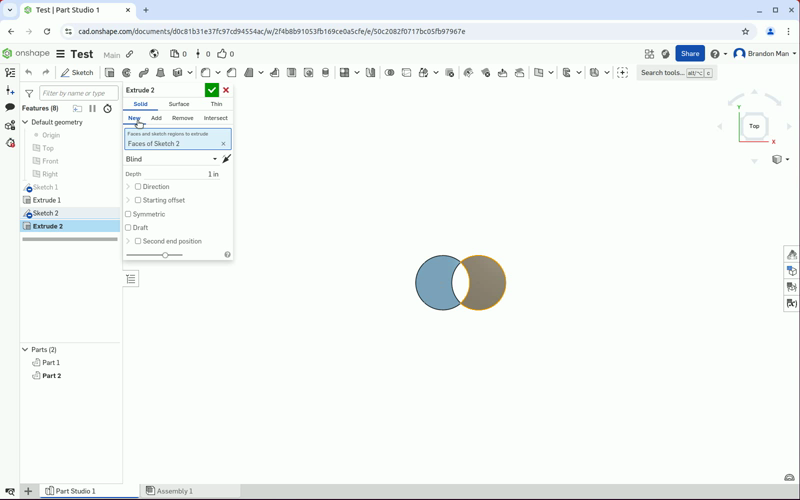
key(tab, 4)
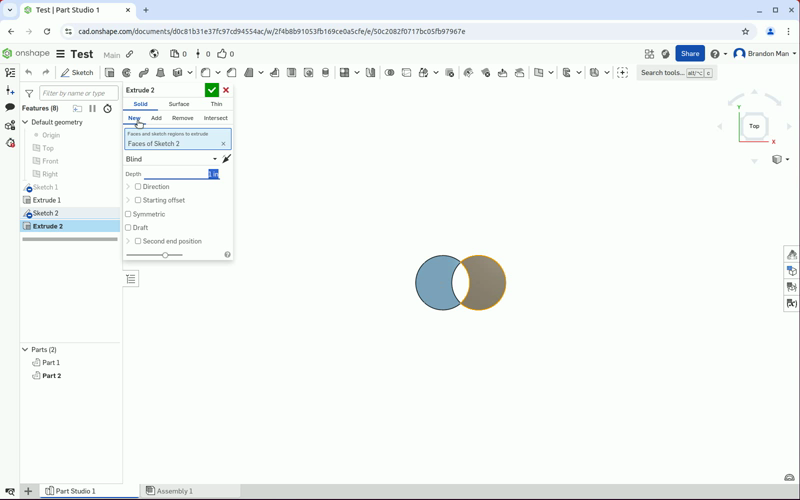
text(23.108)
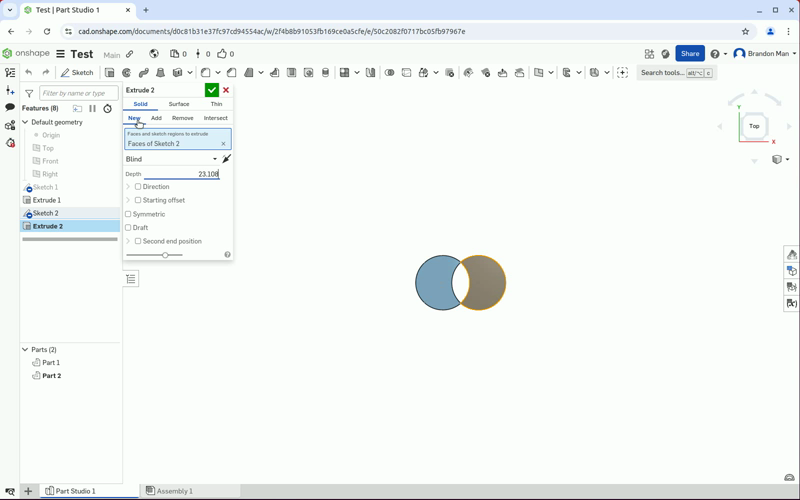
key(enter)
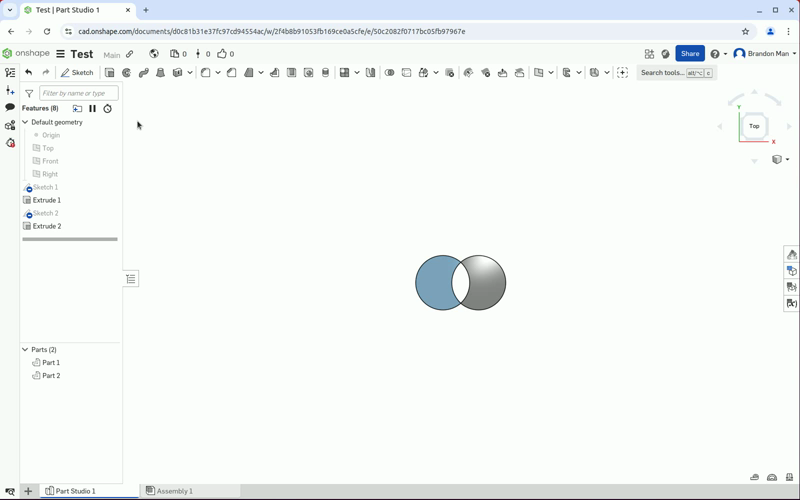
key(shift+h)
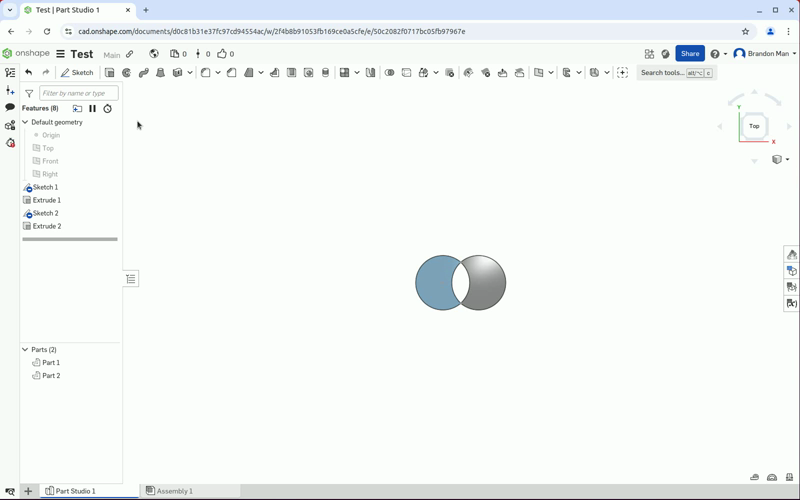
key(shift+h)
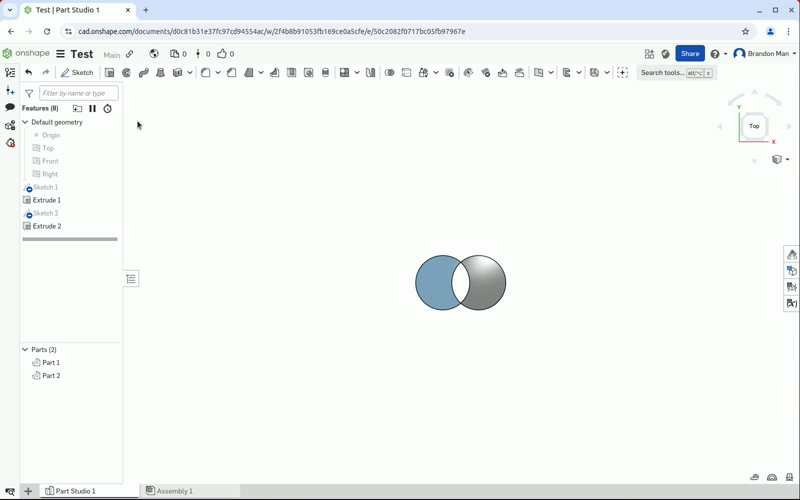
mouse_move(73, 189)
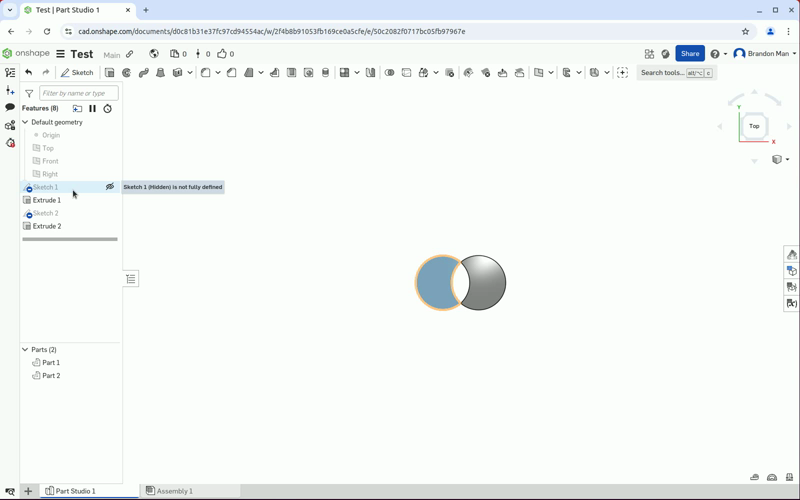
click(73, 189)
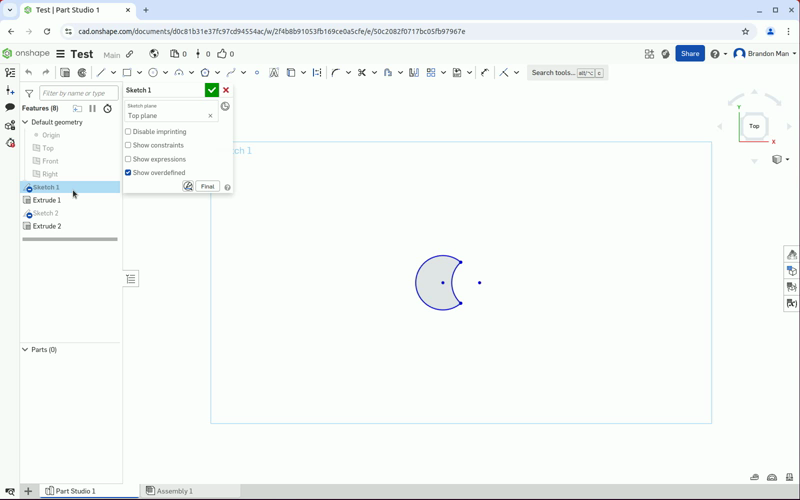
mouse_move(229, 92)
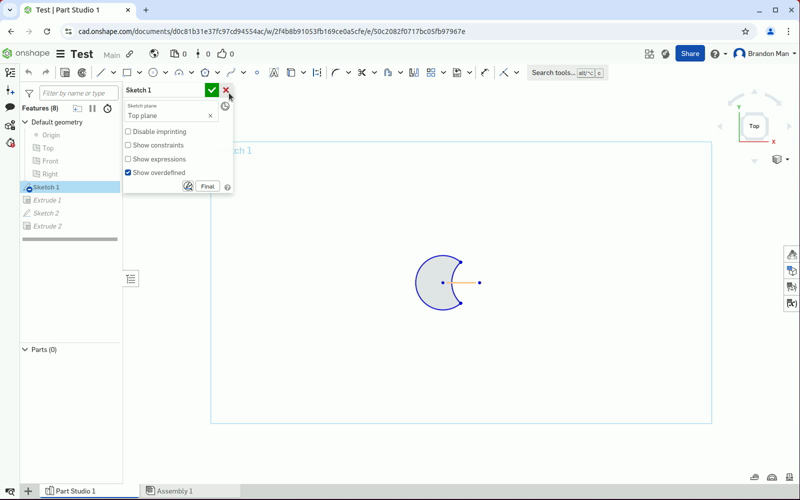
click(229, 92)
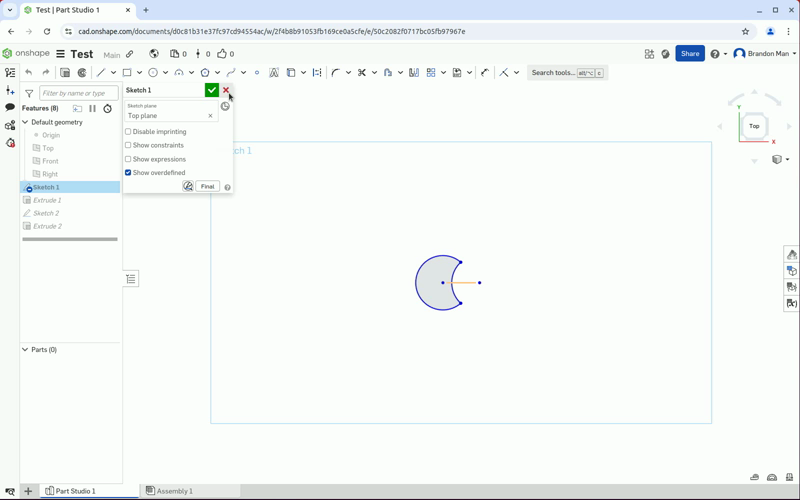
key(shift+s)
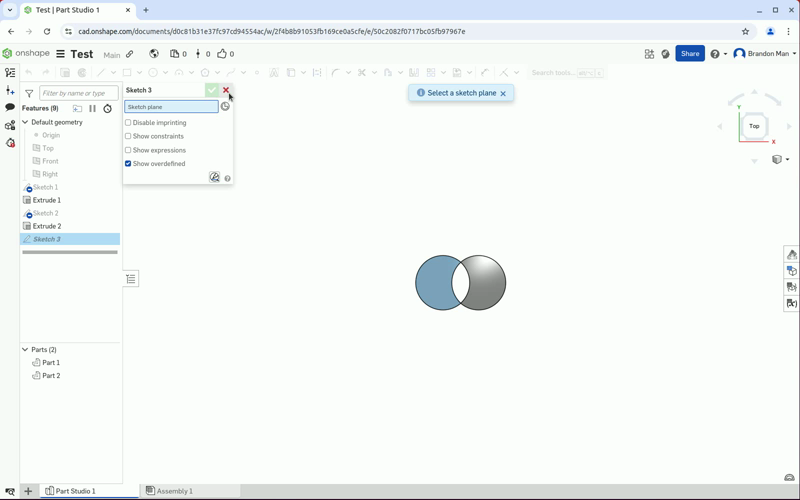
mouse_move(73, 150)
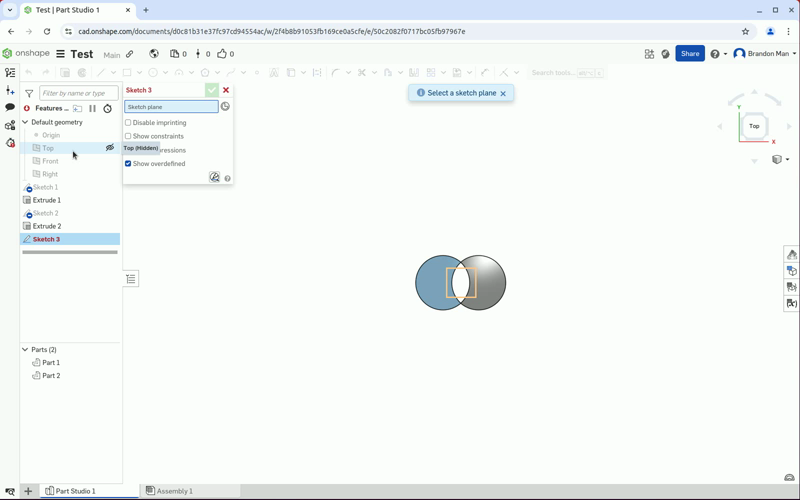
click(73, 150)
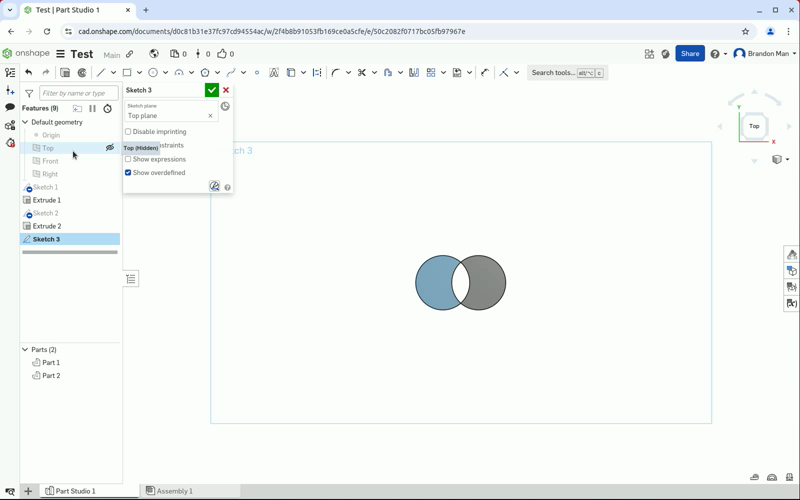
mouse_move(73, 352)
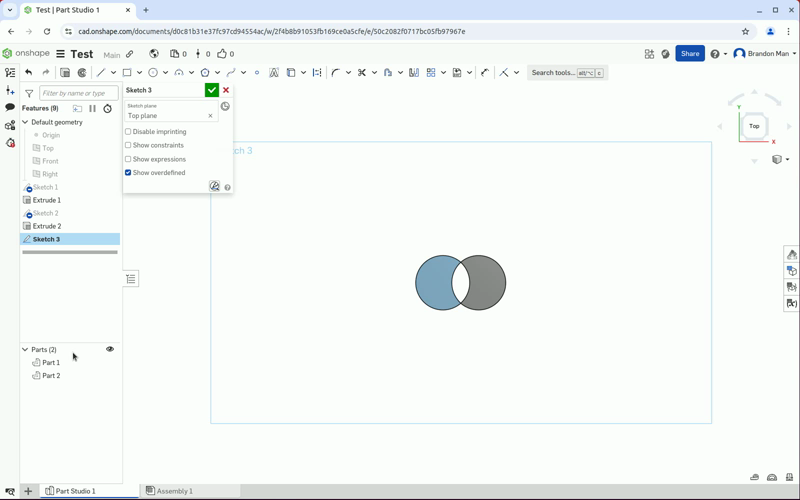
key(y)
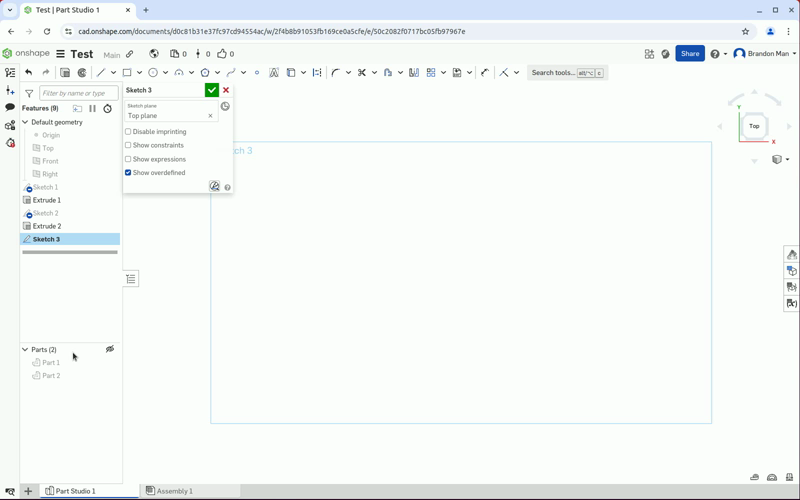
key(a)
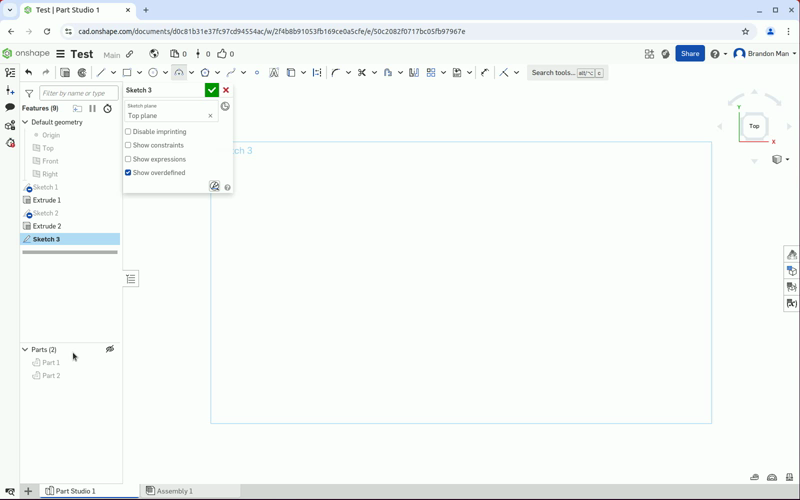
key_down(shift)
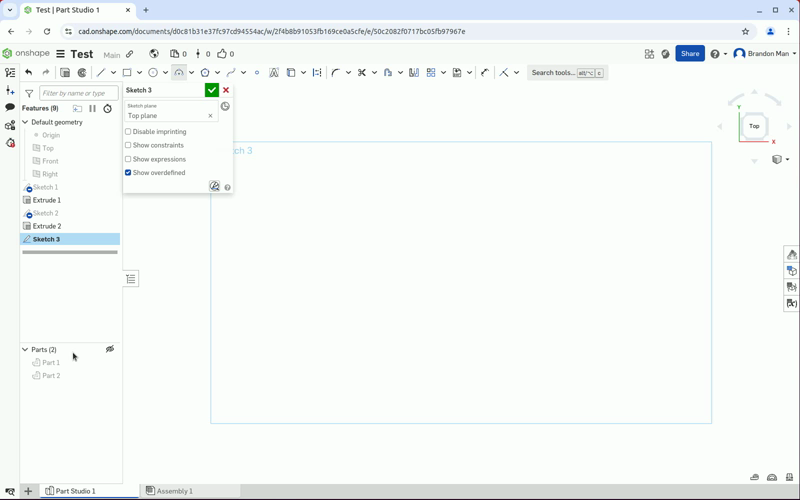
mouse_move(460, 303)
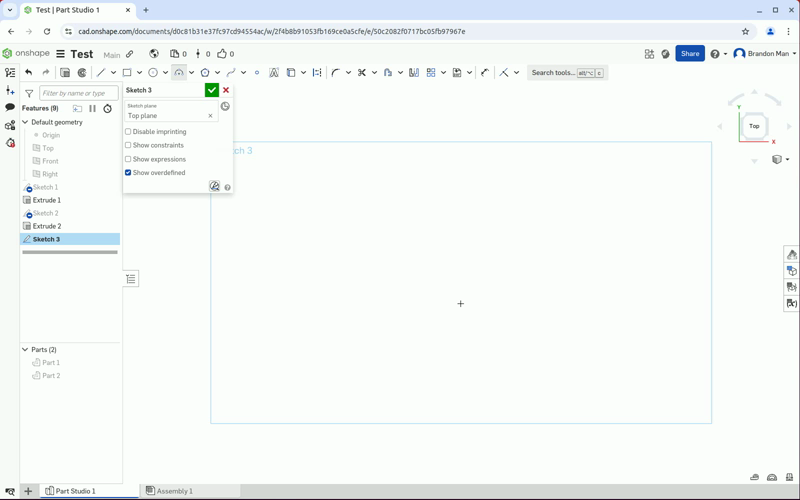
click(460, 303)
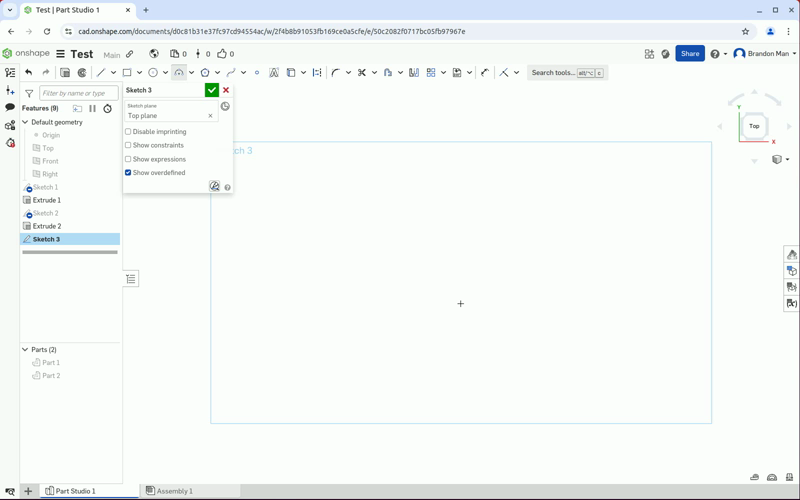
key_up(shift)
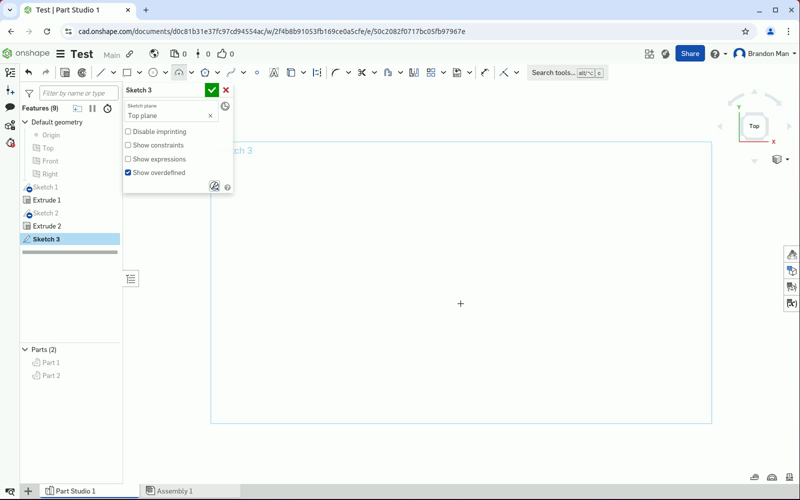
key_down(shift)
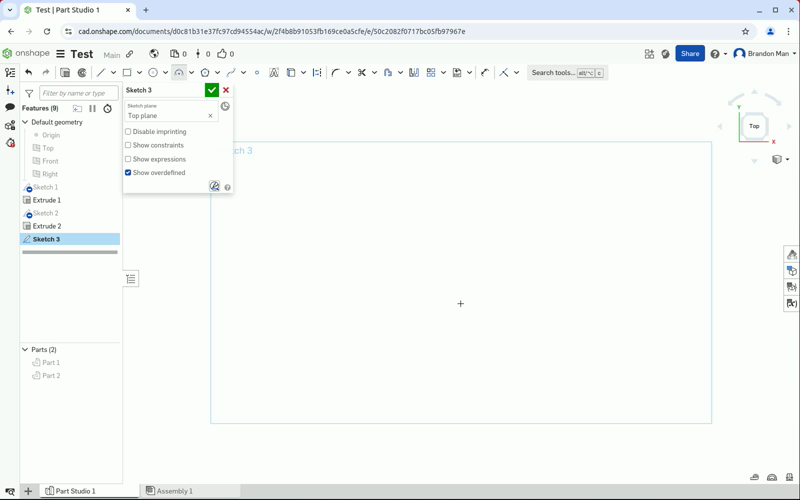
mouse_move(460, 262)
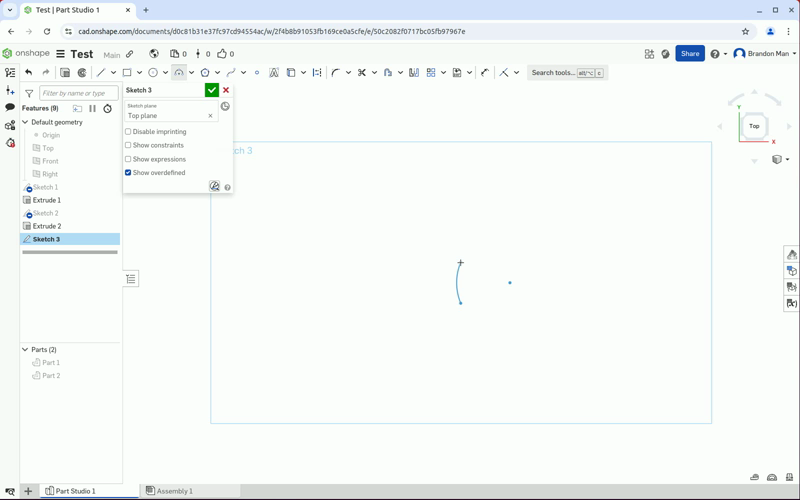
click(460, 262)
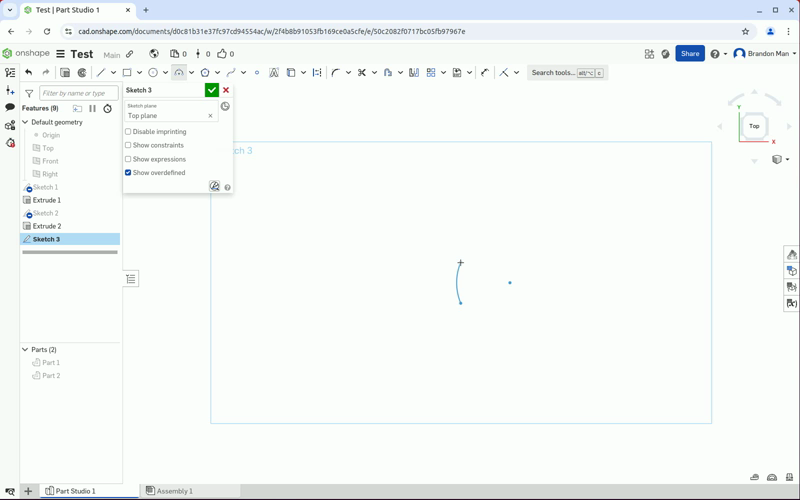
mouse_move(469, 282)
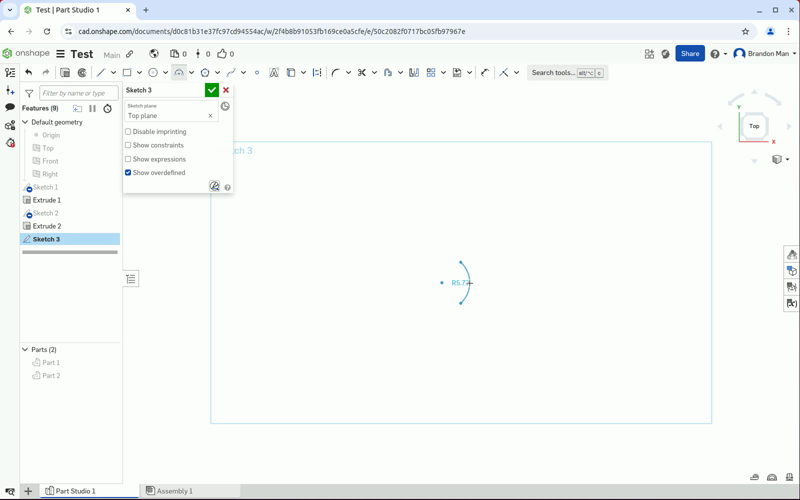
click(469, 282)
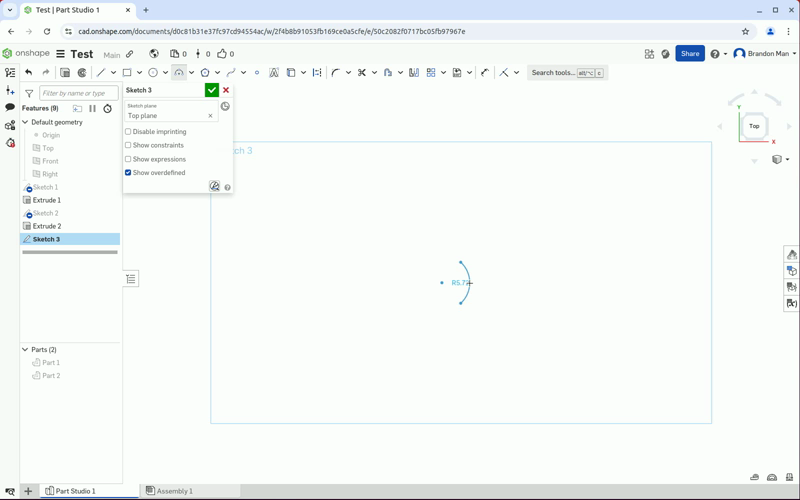
key_up(shift)
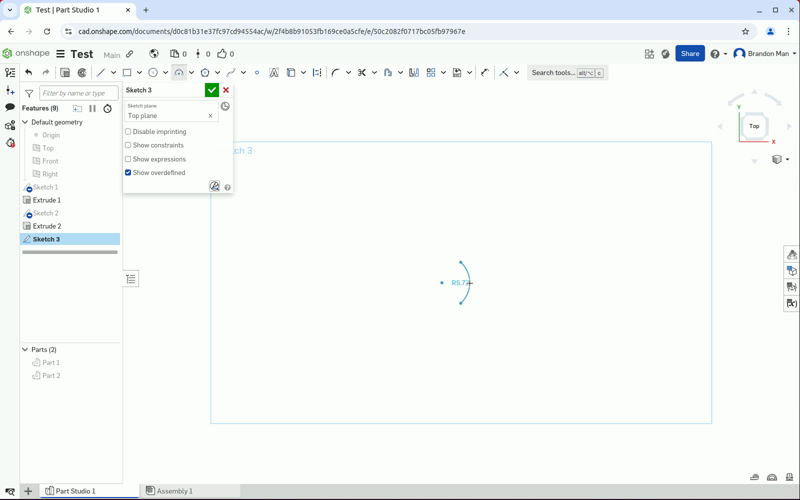
mouse_move(460, 262)
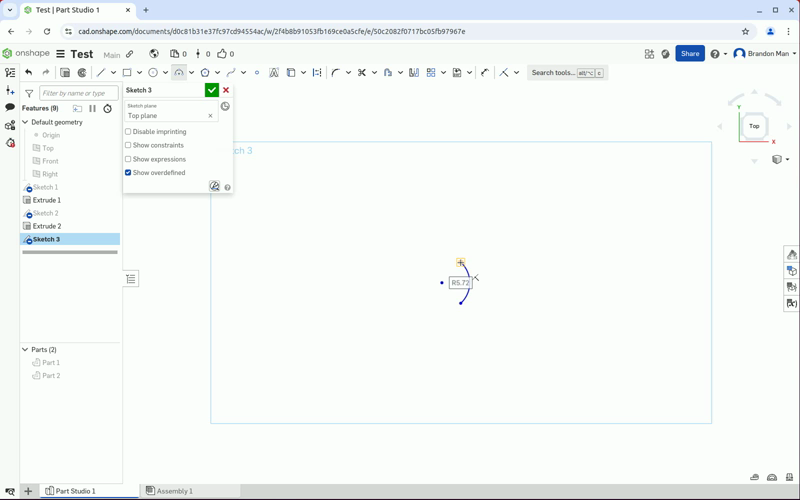
click(460, 262)
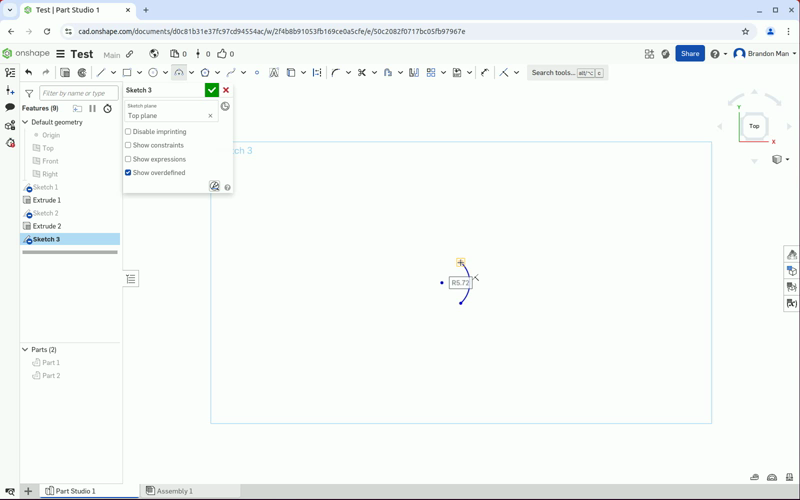
mouse_move(460, 303)
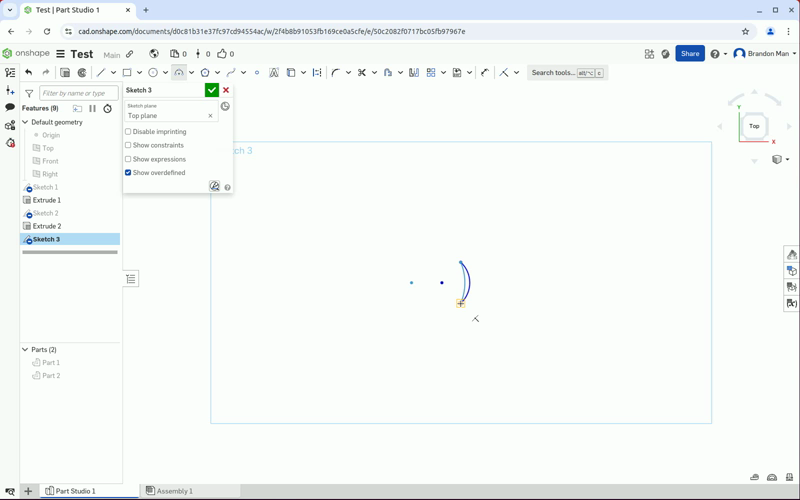
click(460, 303)
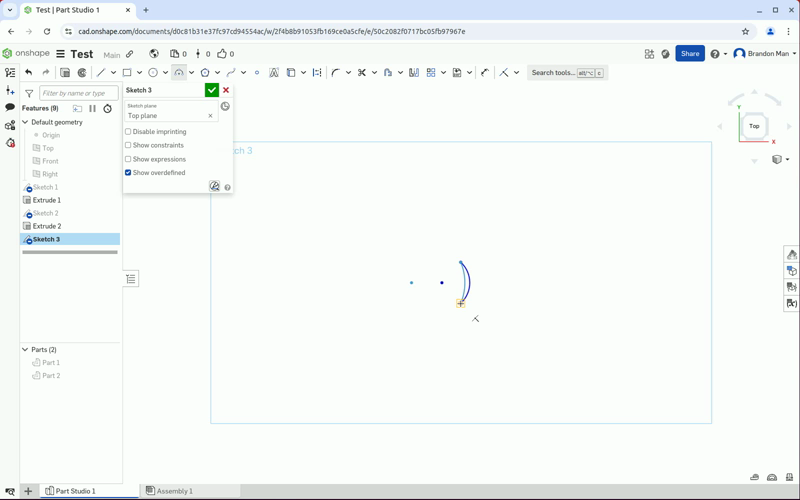
key_down(shift)
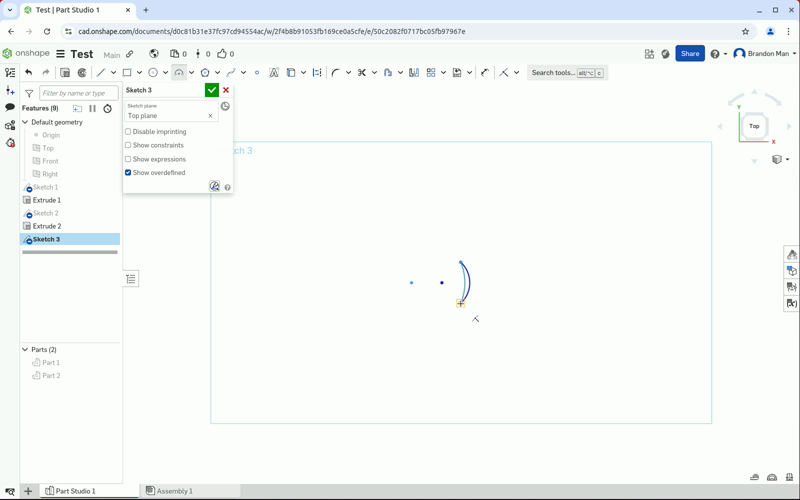
mouse_move(451, 282)
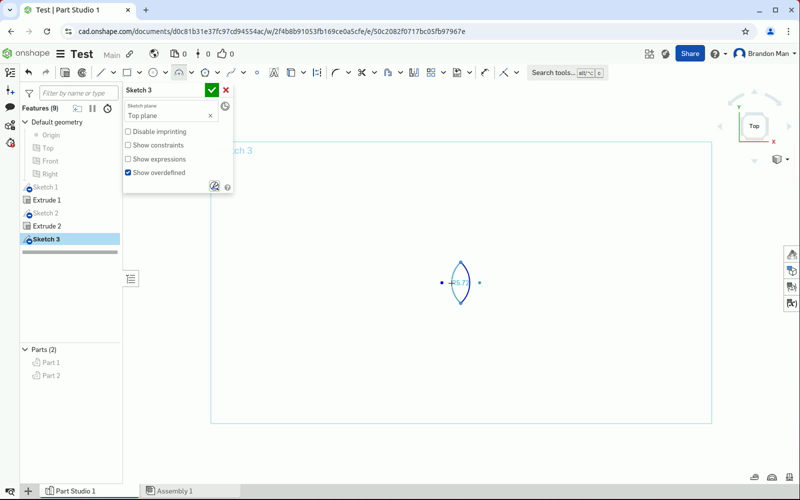
click(451, 282)
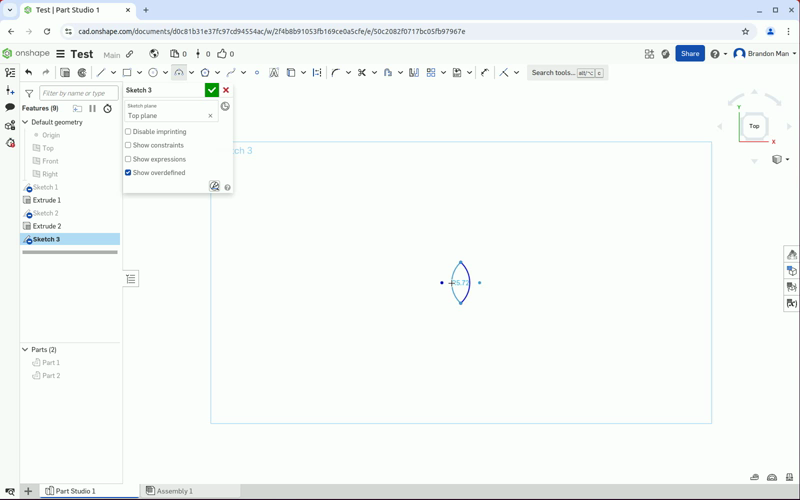
key_up(shift)
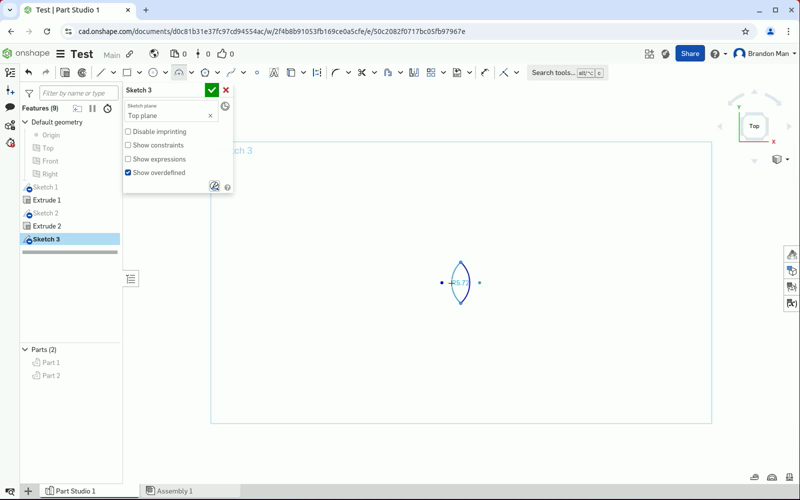
key(esc)
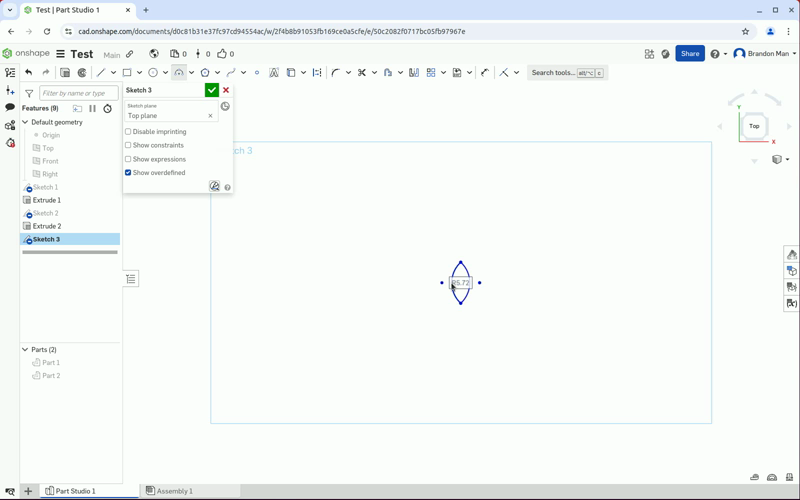
mouse_move(466, 272)
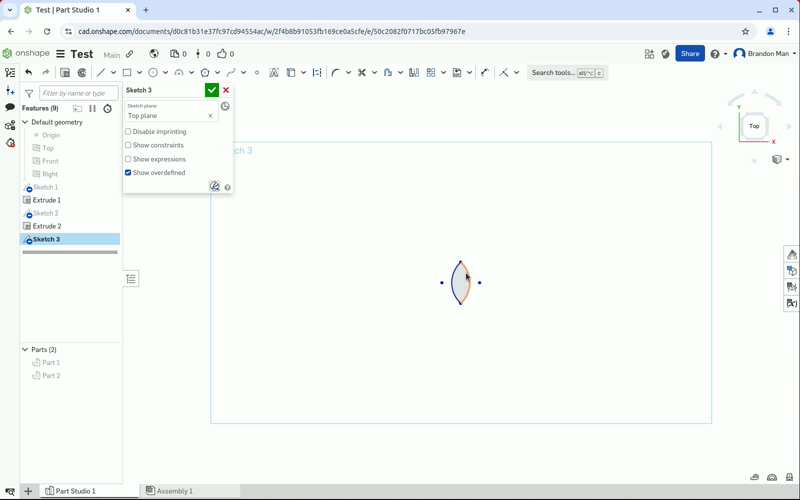
scroll(6)
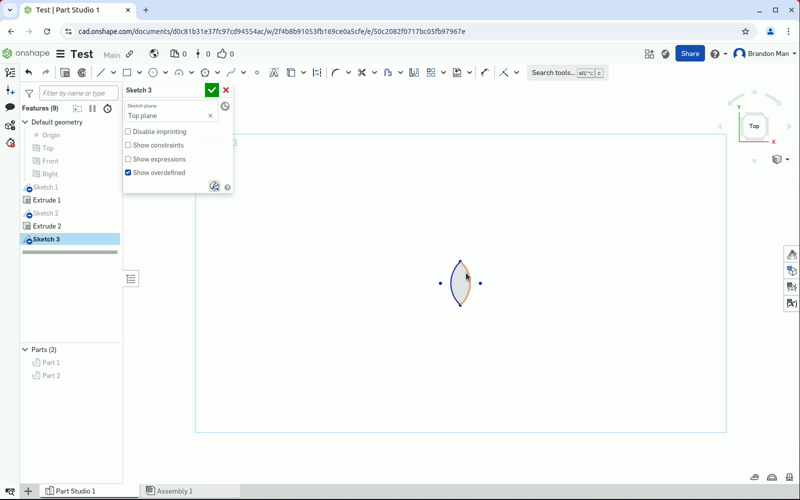
scroll(6)
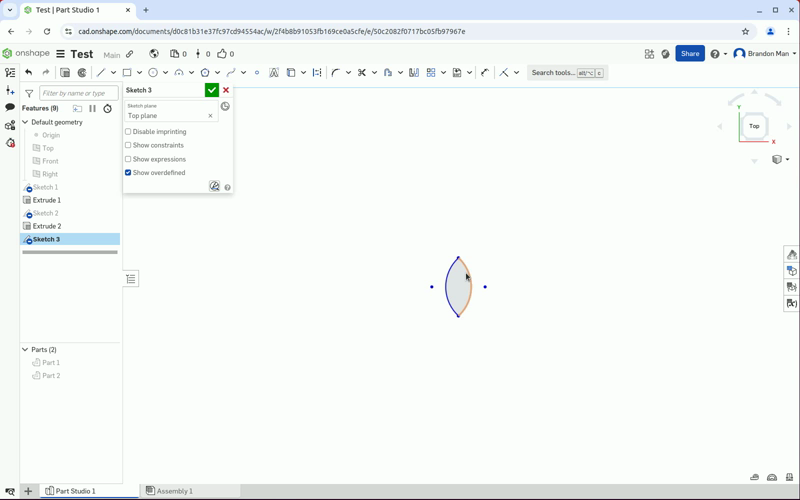
scroll(6)
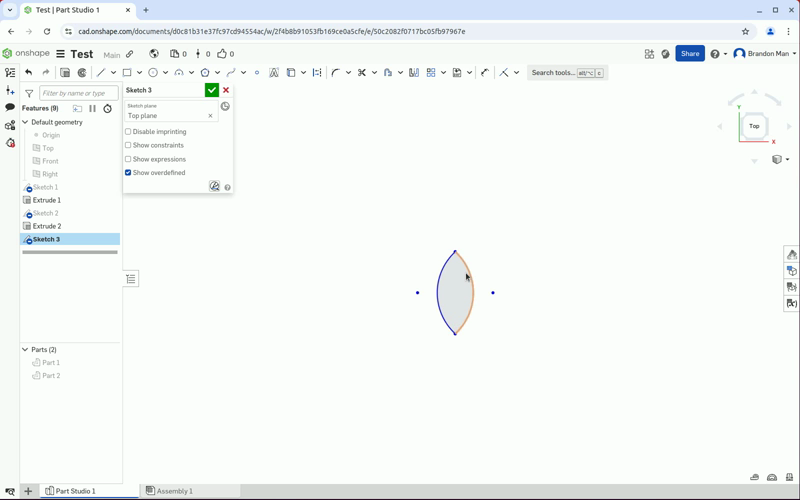
scroll(6)
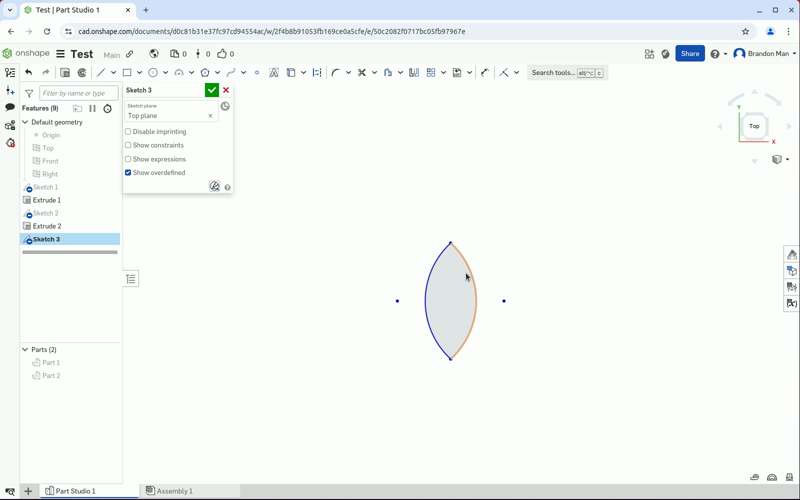
scroll(6)
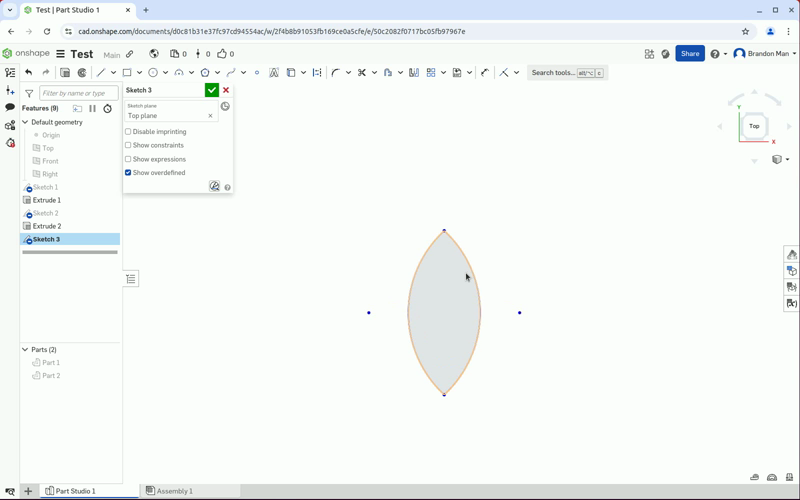
scroll(6)
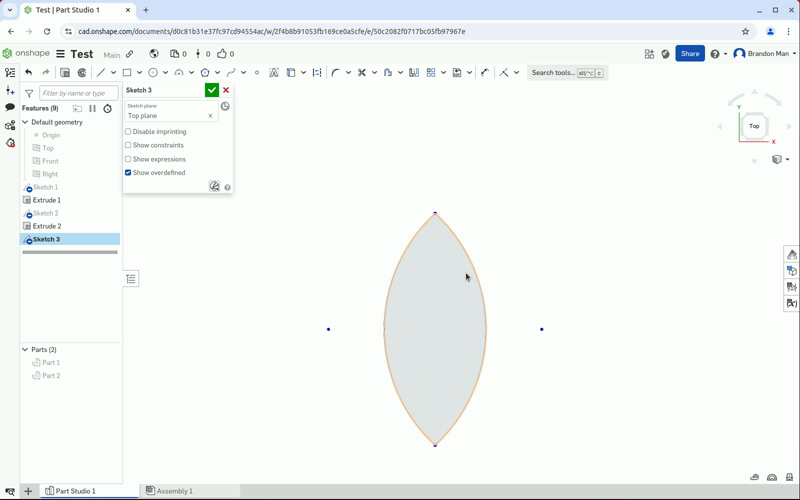
scroll(6)
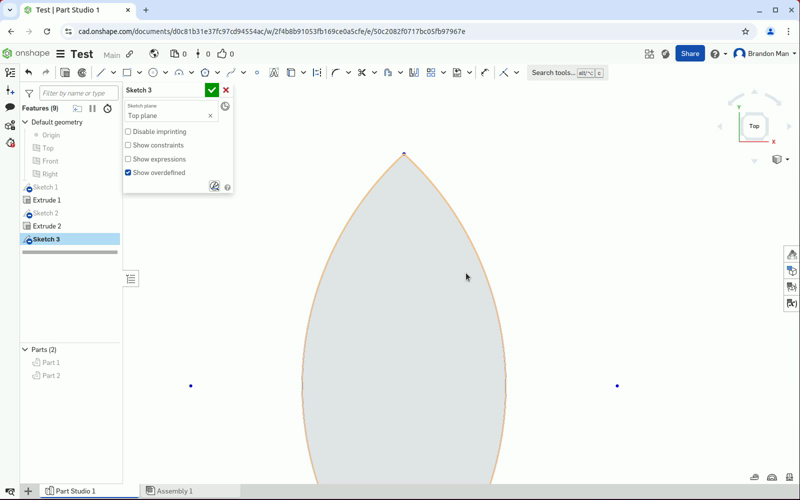
click(466, 272)
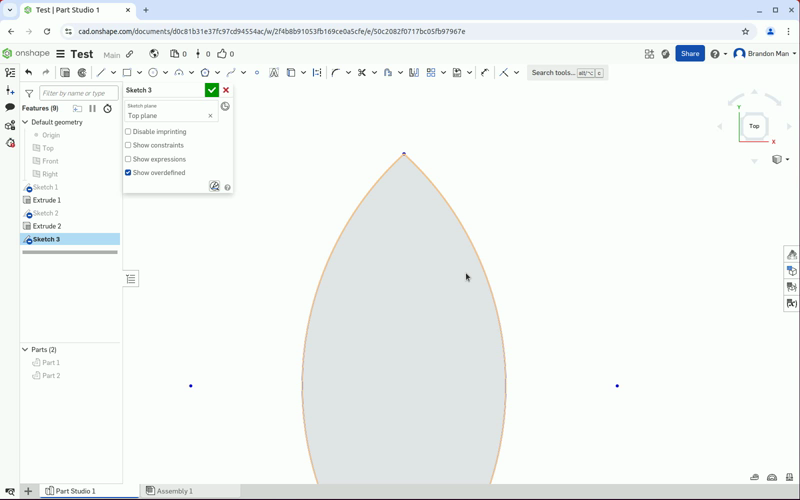
scroll(-6)
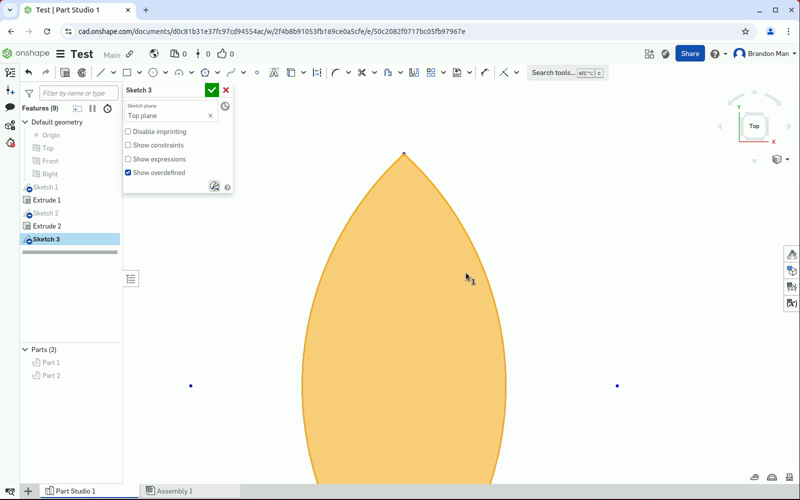
scroll(-6)
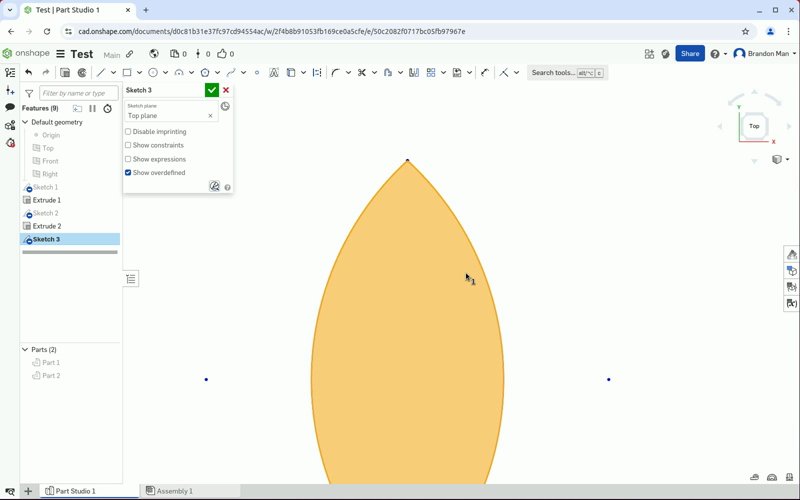
scroll(-6)
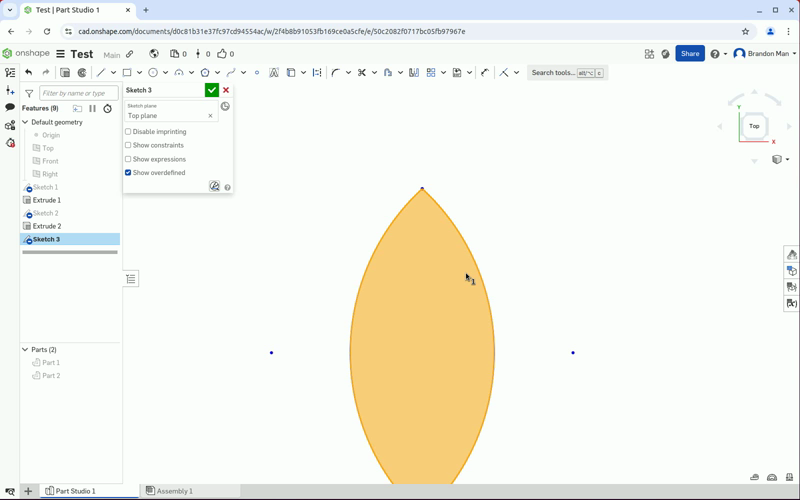
scroll(-6)
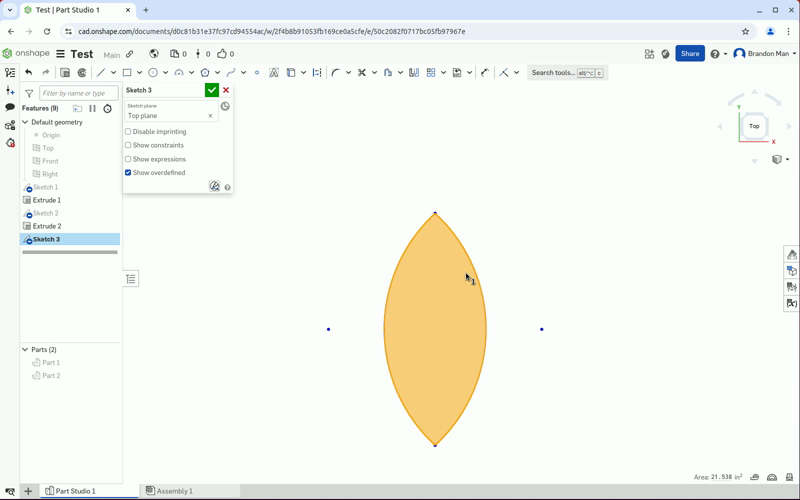
scroll(-6)
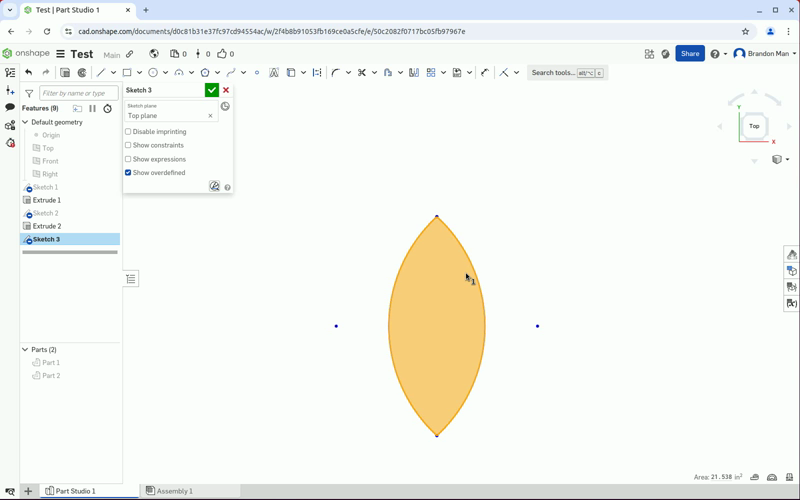
scroll(-6)
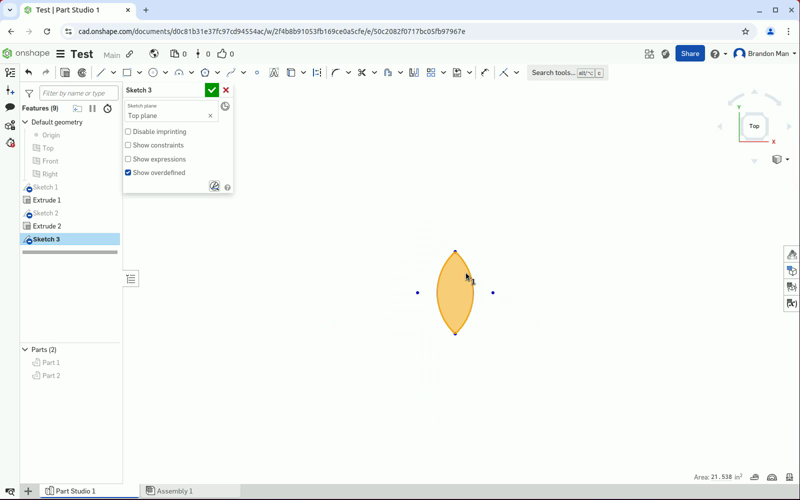
scroll(-6)
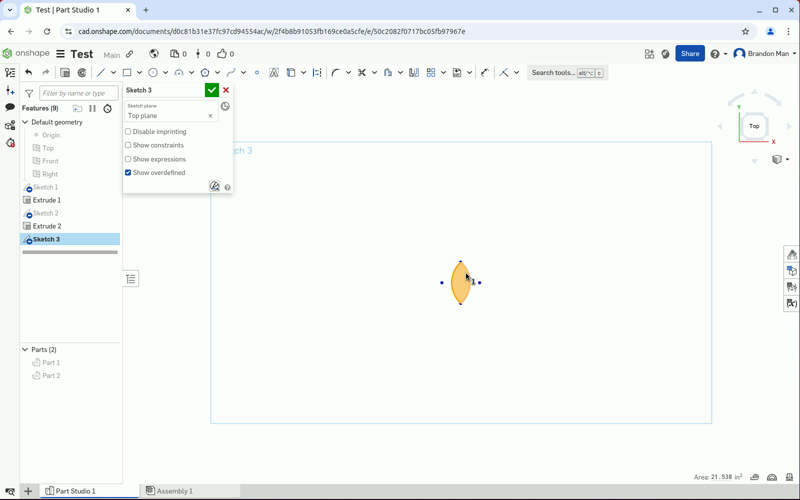
mouse_move(73, 352)
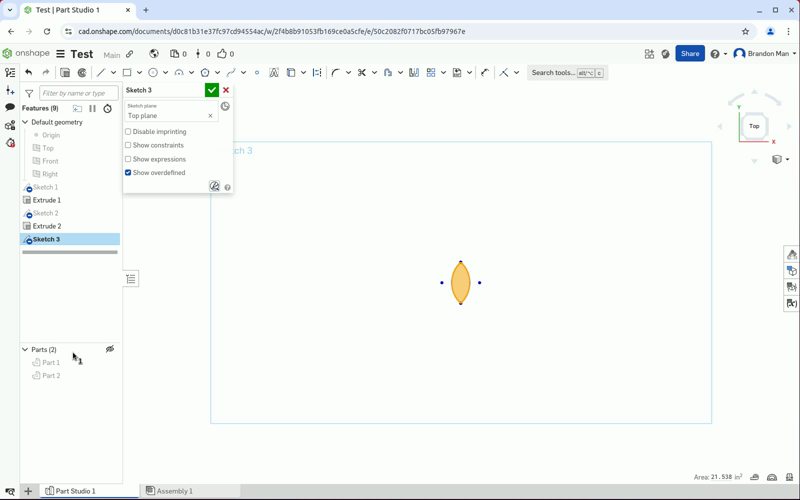
key(shift+y)
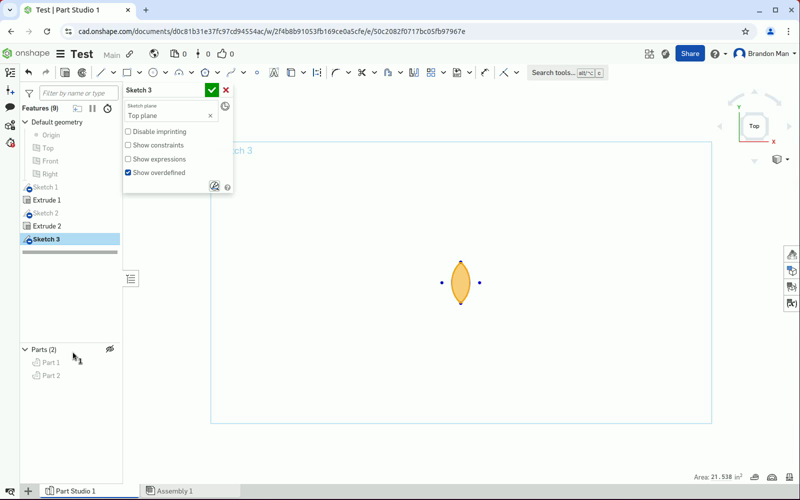
key(shift+e)
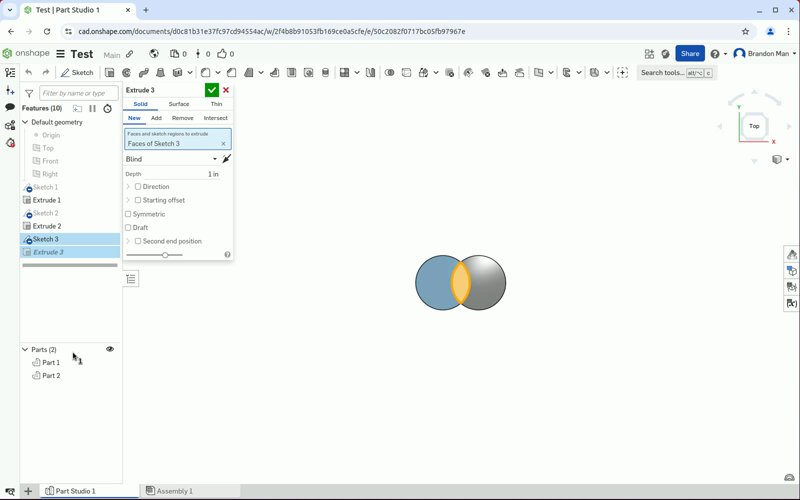
mouse_move(143, 106)
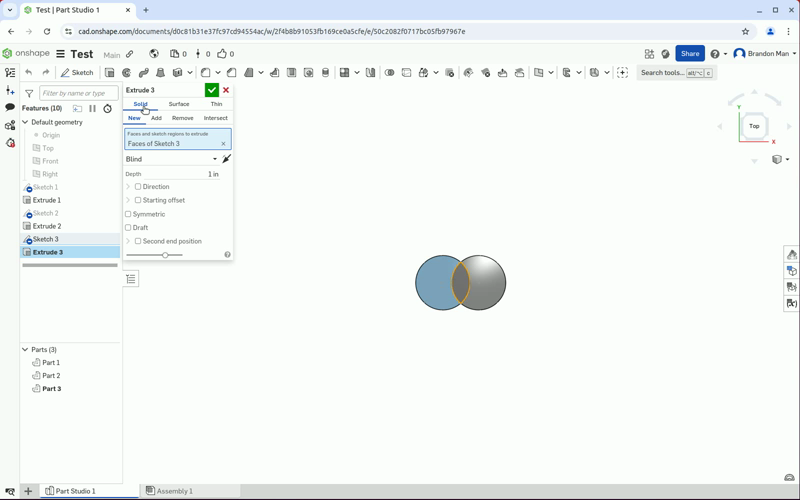
click(143, 106)
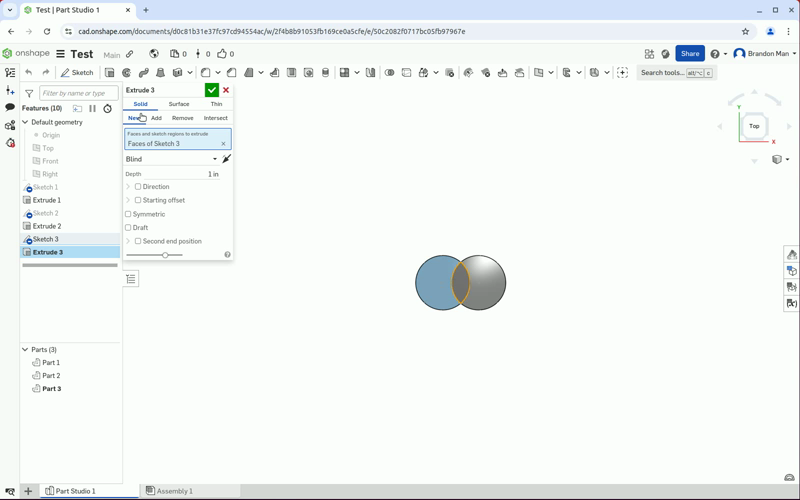
mouse_move(137, 120)
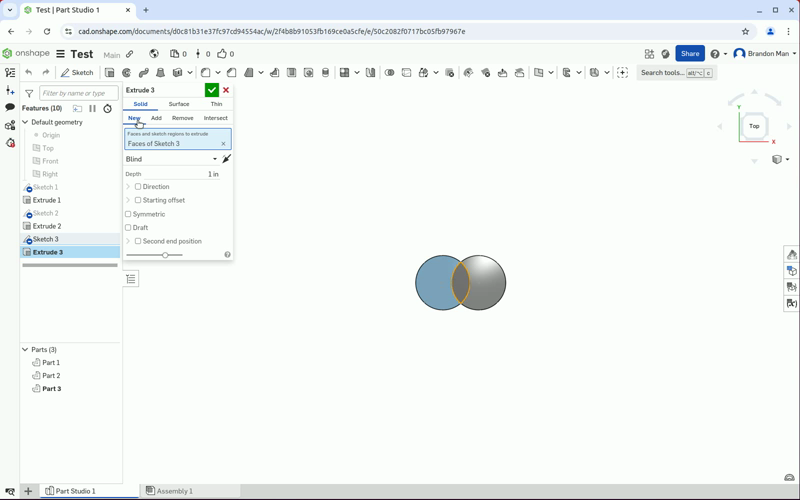
click(137, 120)
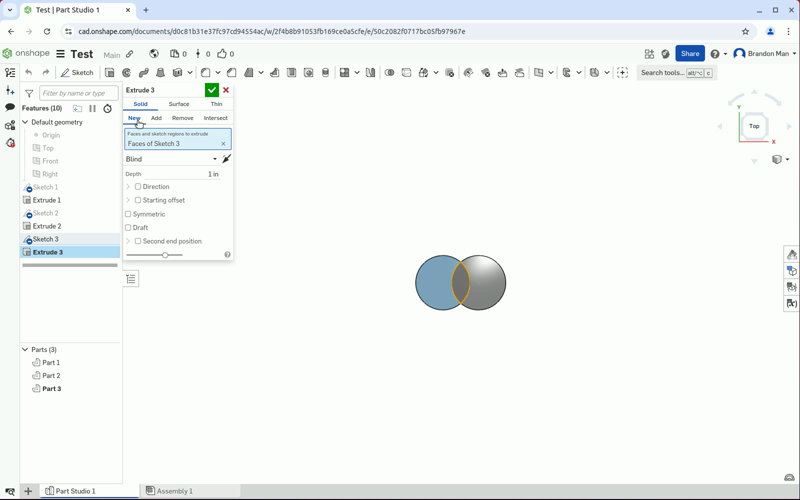
key(tab, 4)
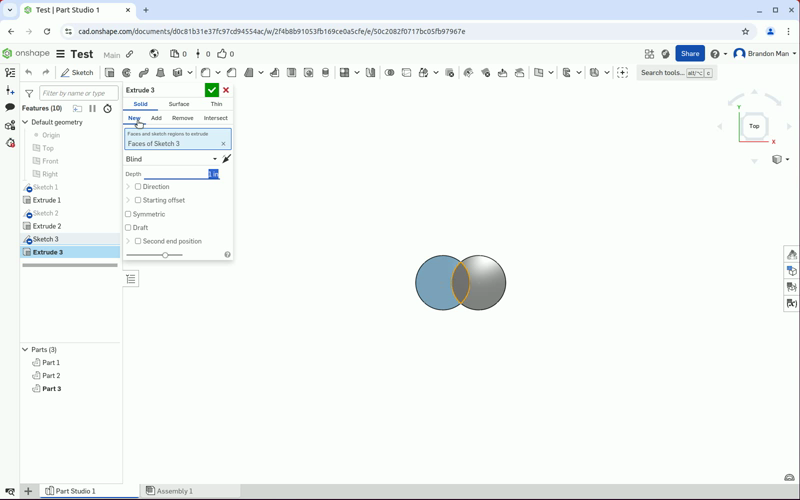
text(23.108)
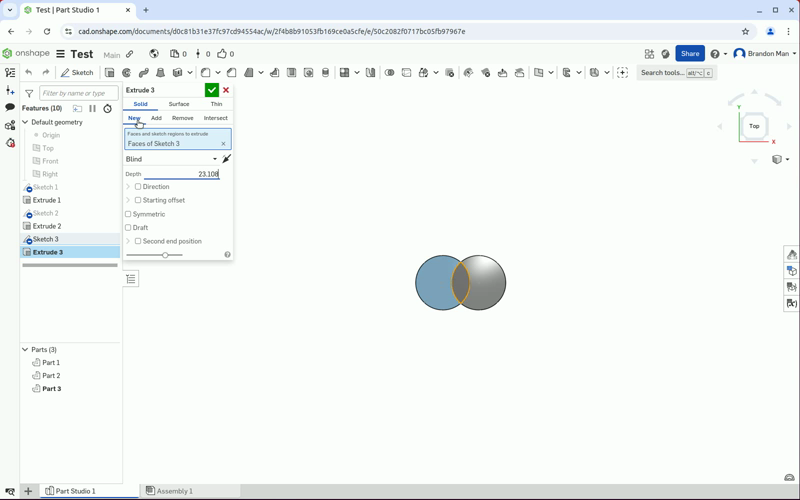
key(enter)
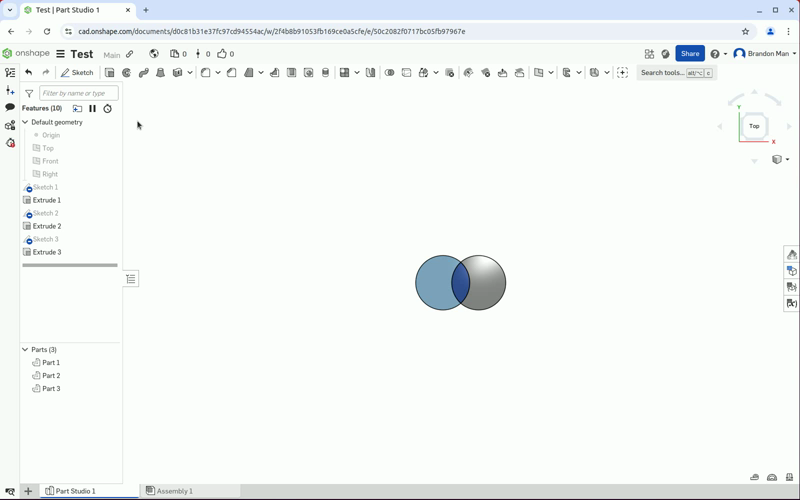
key(shift+h)
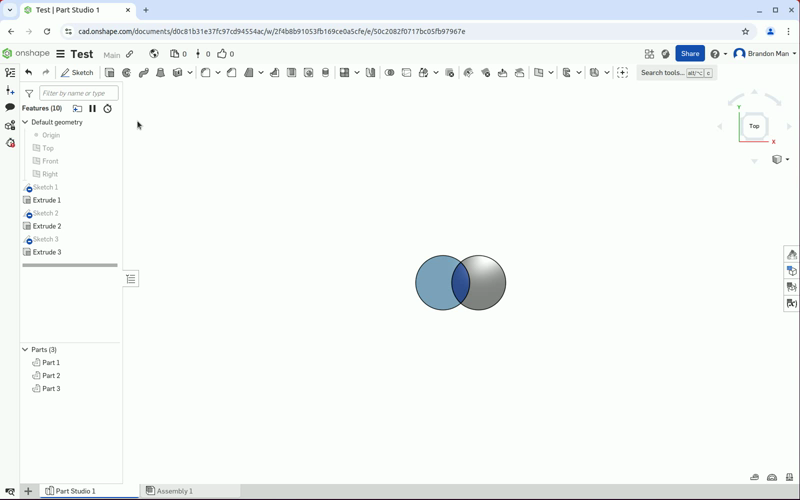
key(shift+h)
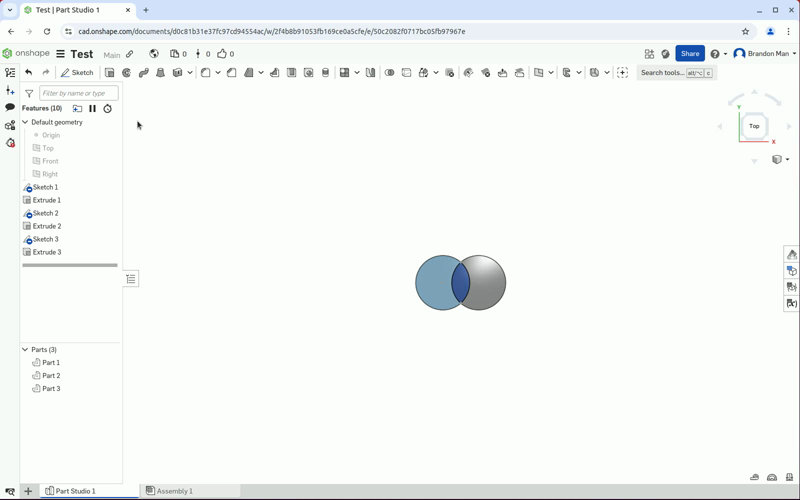
key(shift+7)
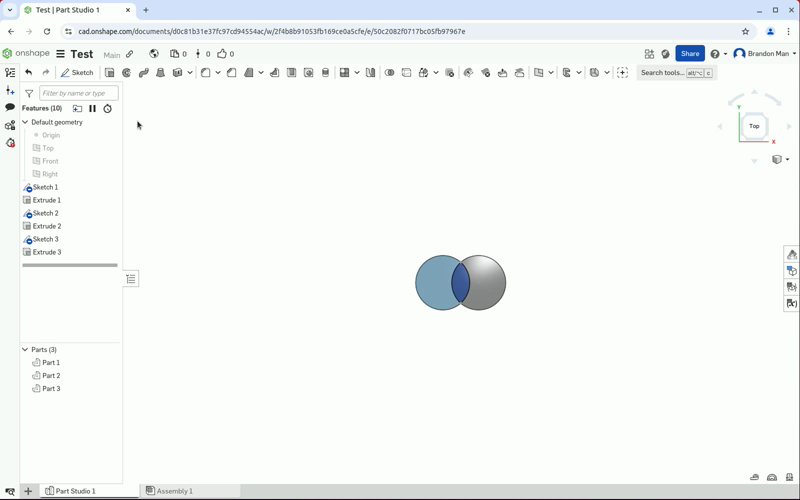
key(up, 3)
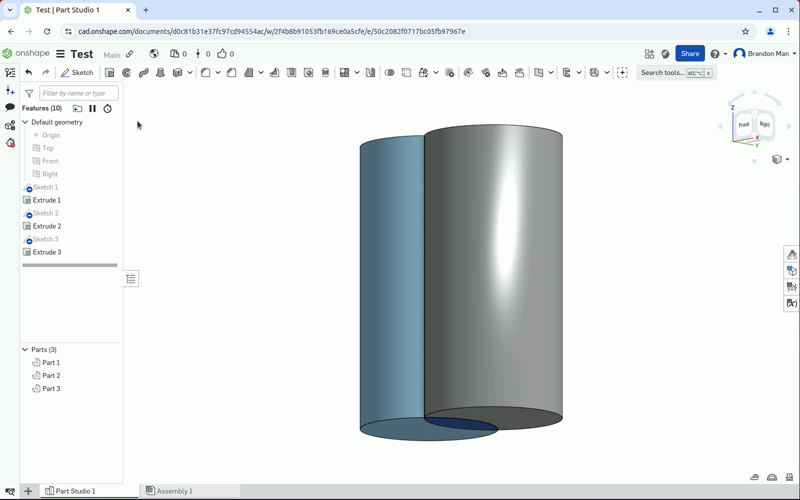
key(left, 3)
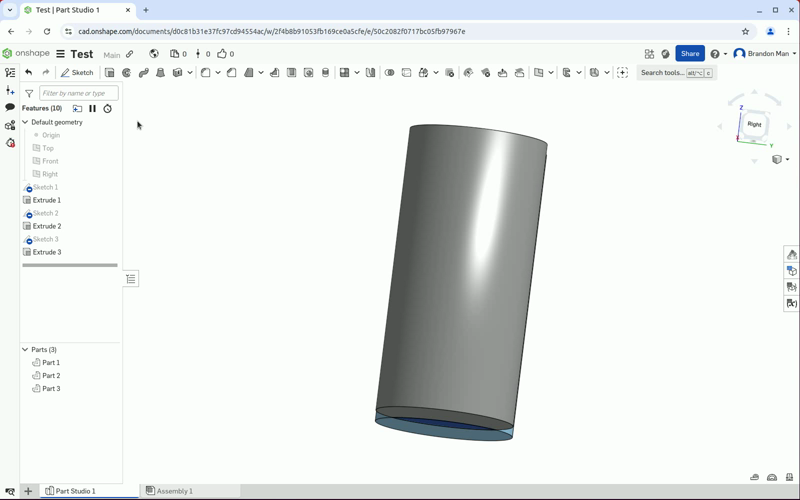
key(right, 3)
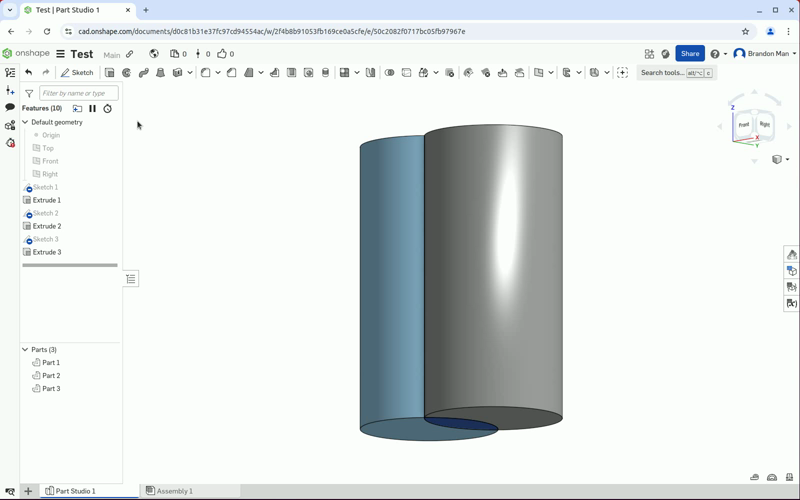
key(down, 3)
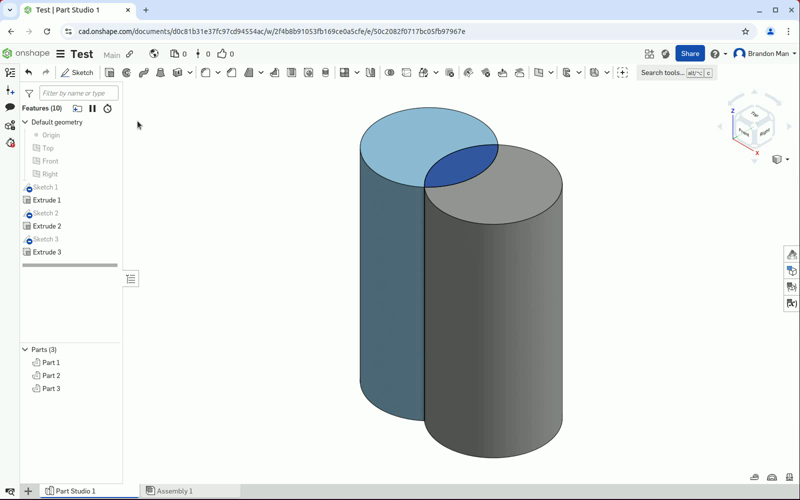
mouse_move(73, 189)
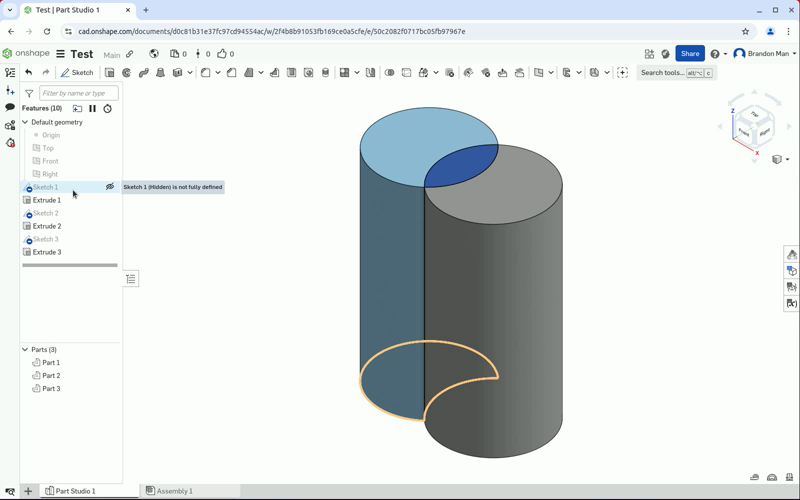
click(73, 189)